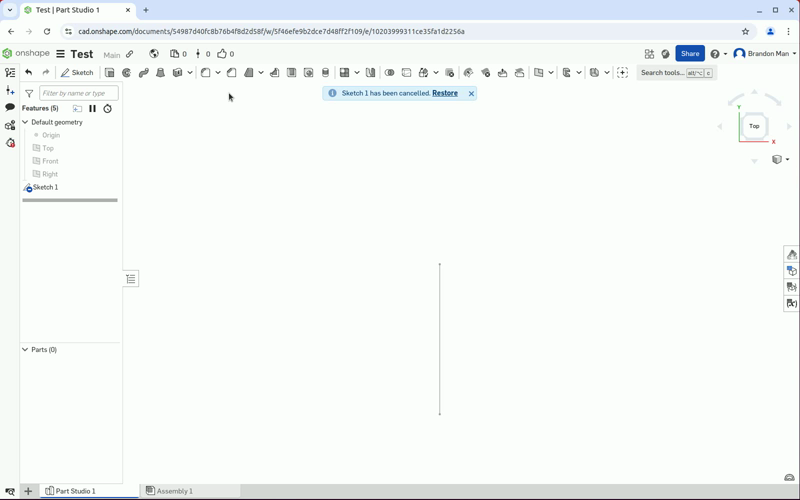
key(shift+h)
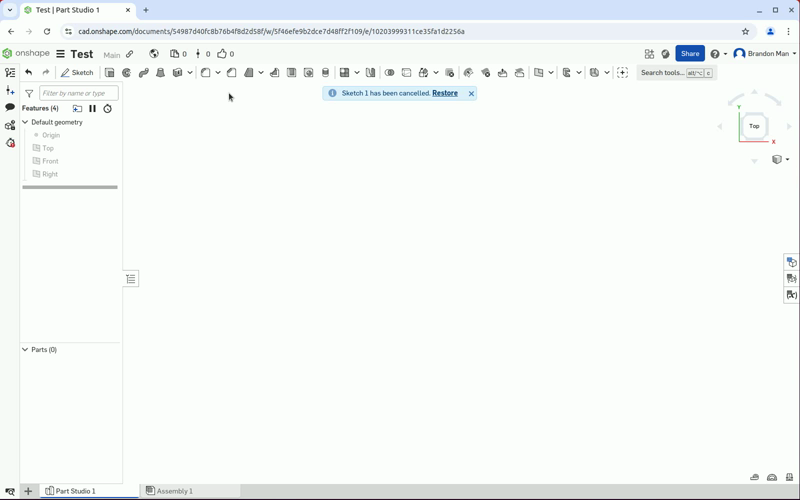
mouse_move(73, 352)
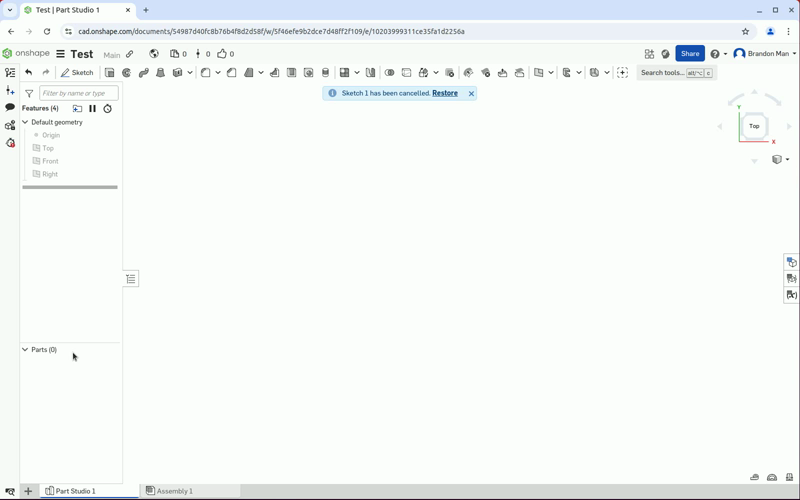
key(y)
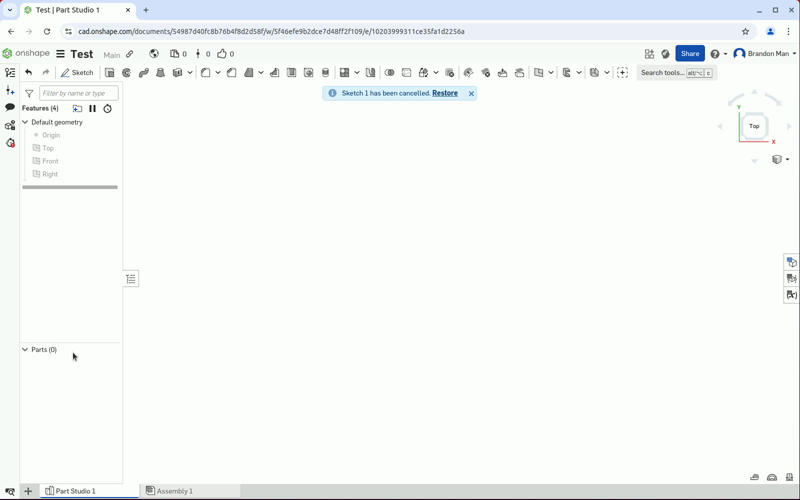
key(shift+p)
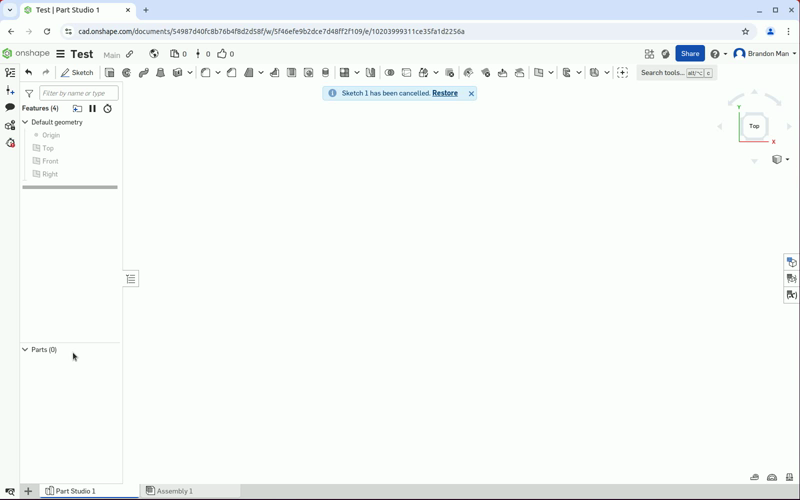
key(space)
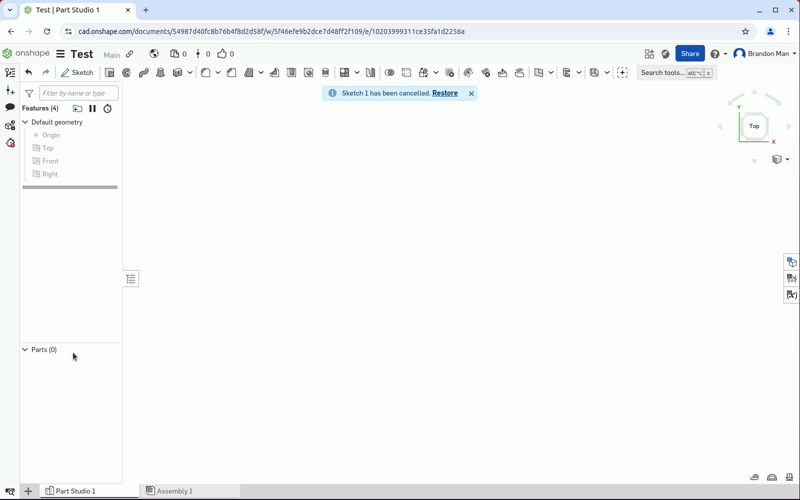
key_down(shift)
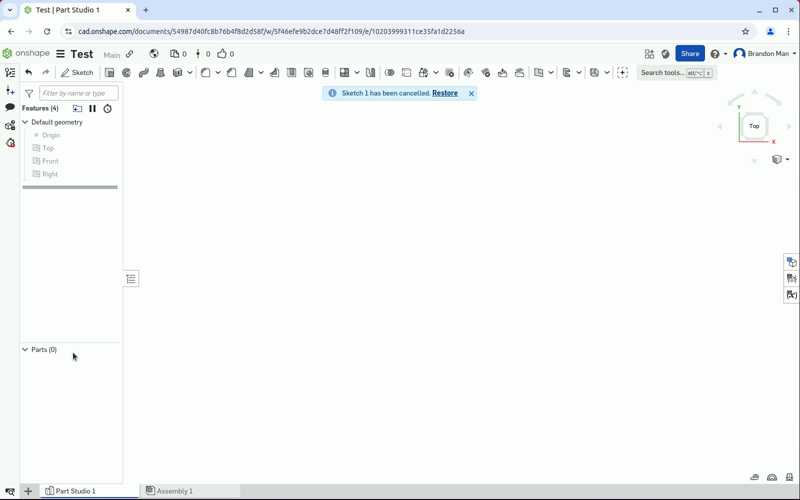
key(up)
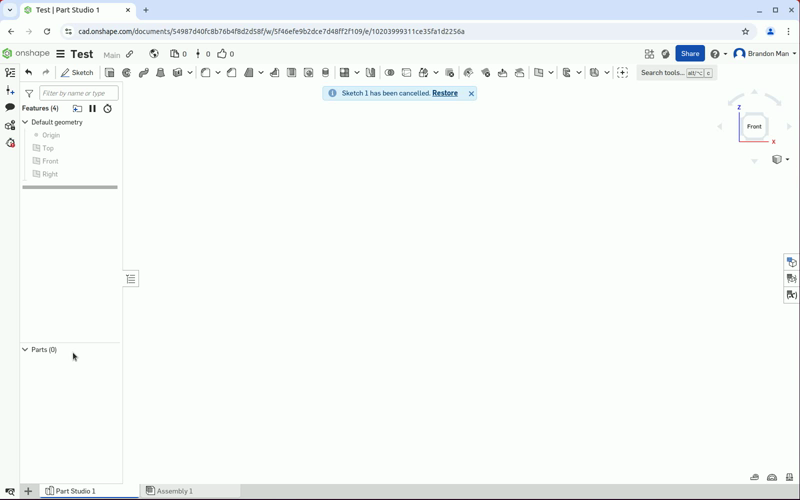
key_up(shift)
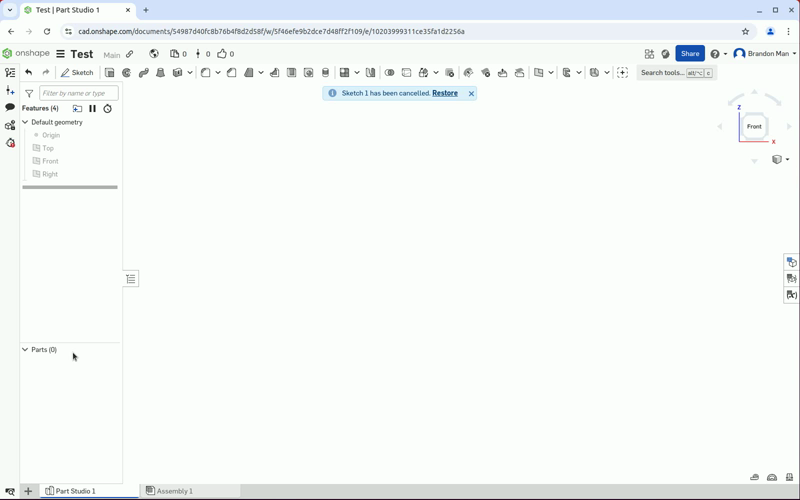
key(space)
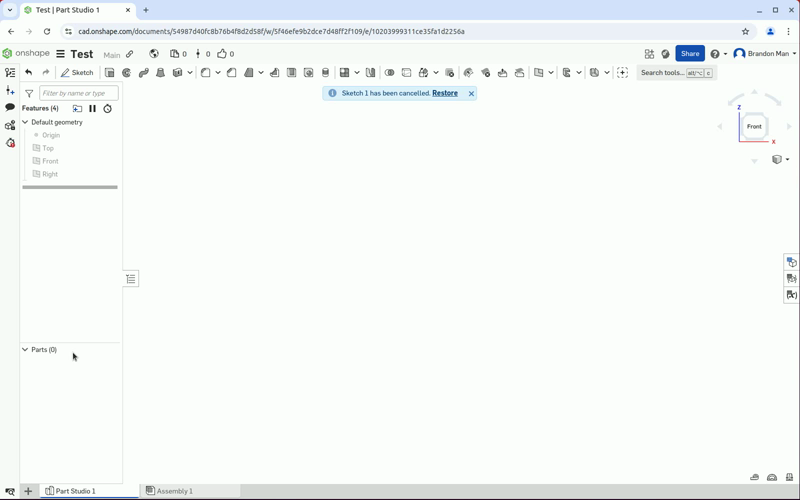
key_down(shift)
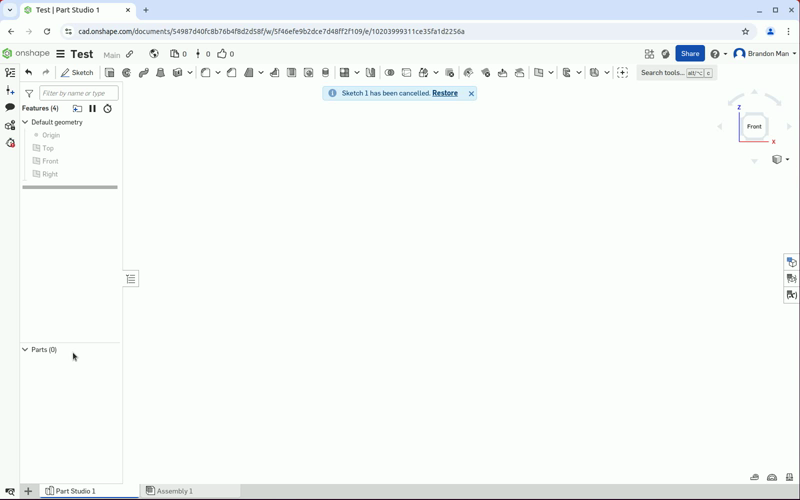
key(left)
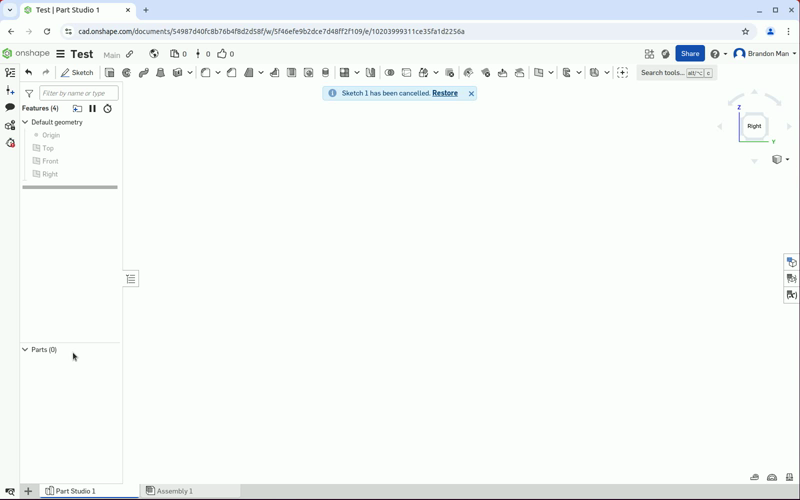
key_up(shift)
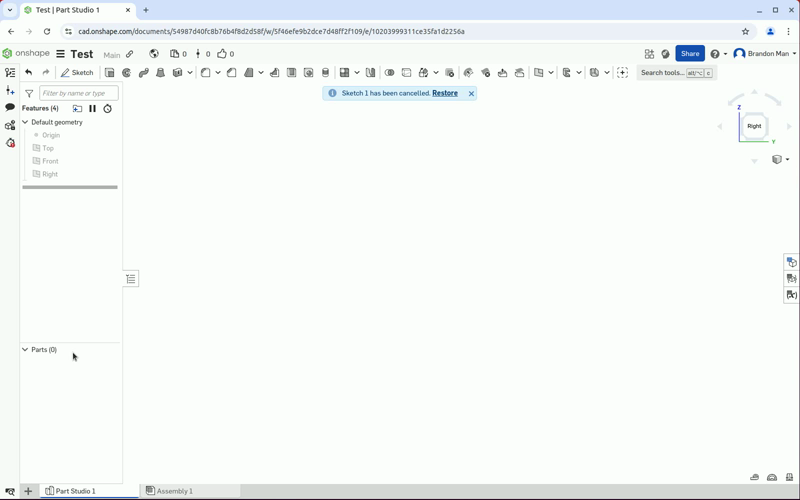
mouse_move(73, 352)
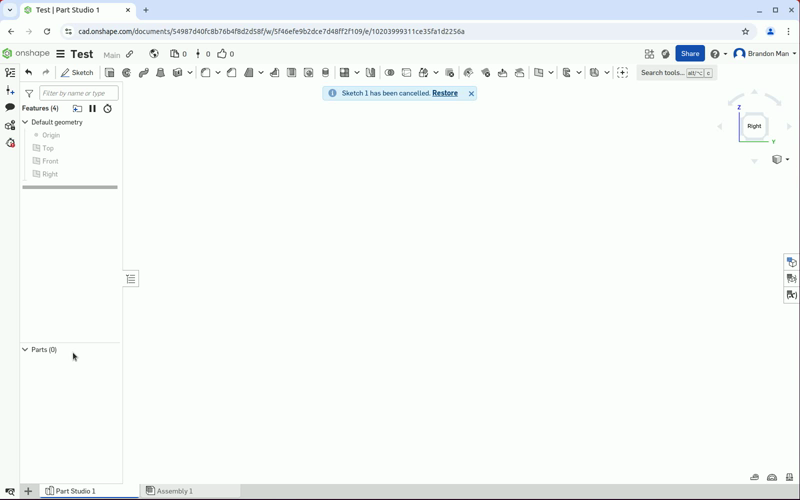
key(shift+y)
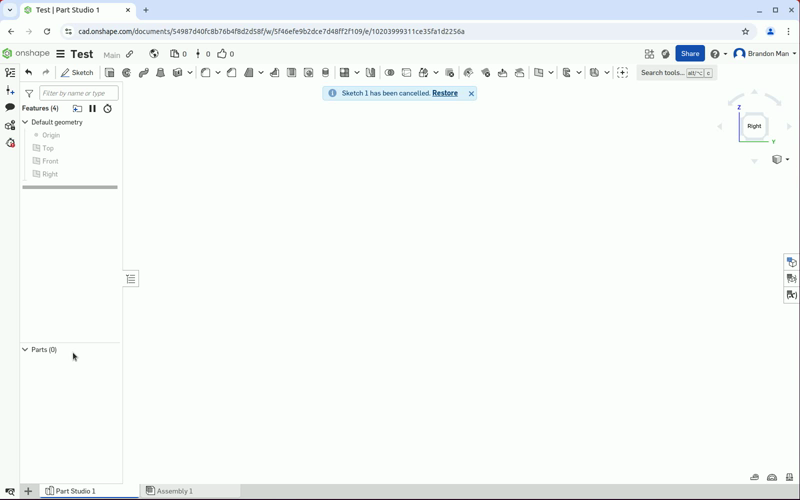
key(shift+s)
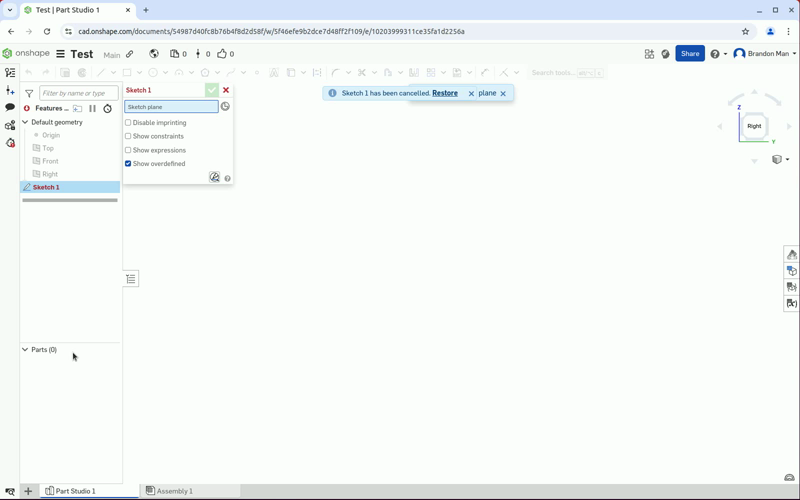
mouse_move(73, 176)
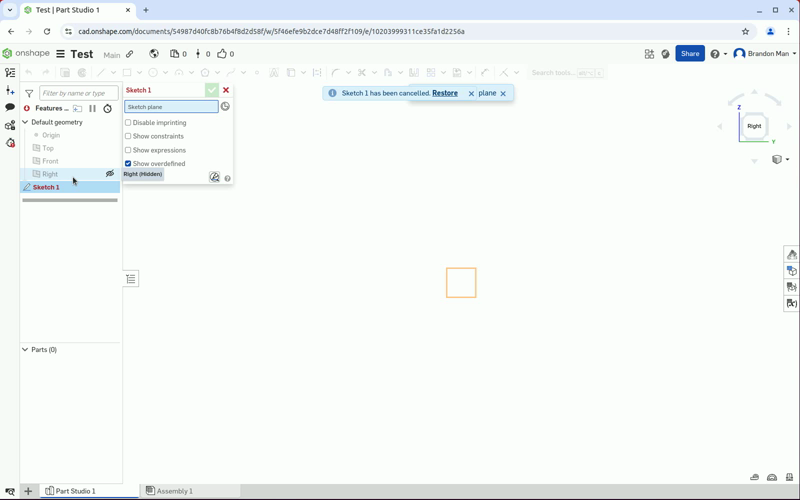
click(73, 176)
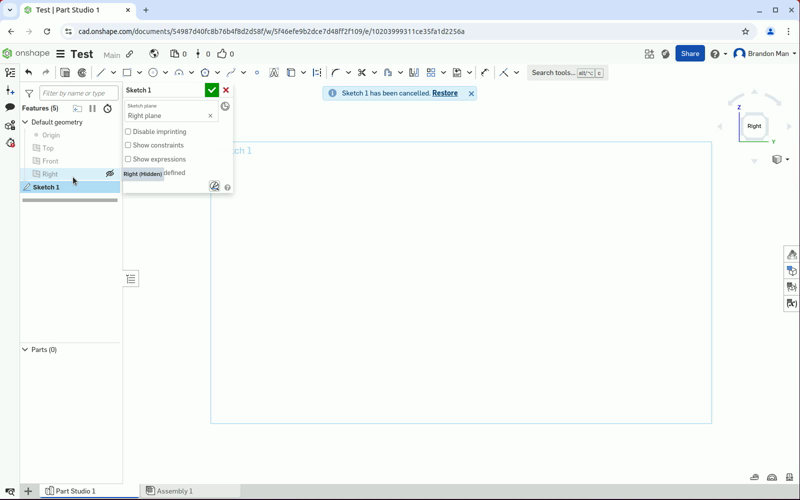
mouse_move(73, 352)
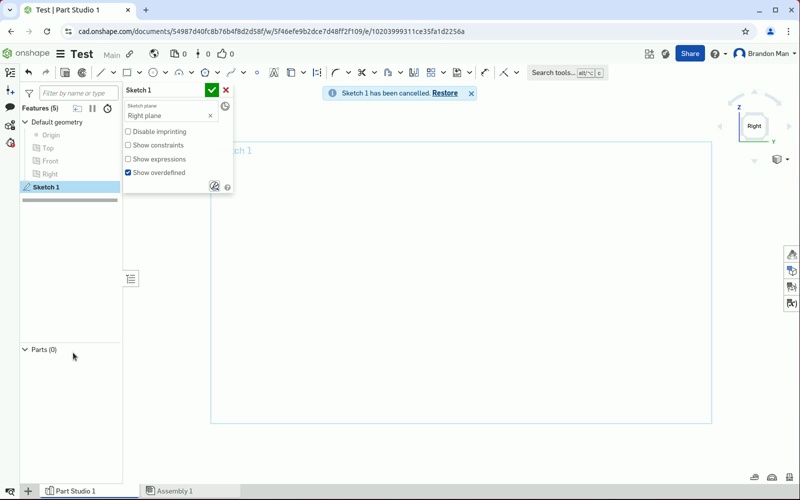
key(y)
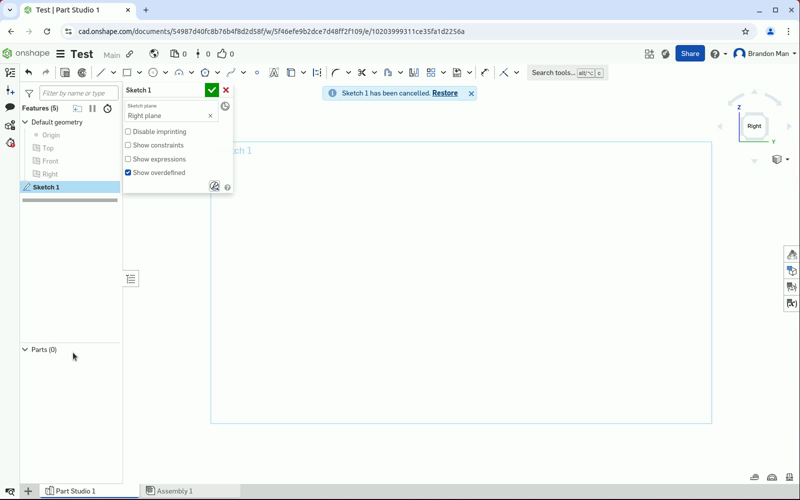
key(c)
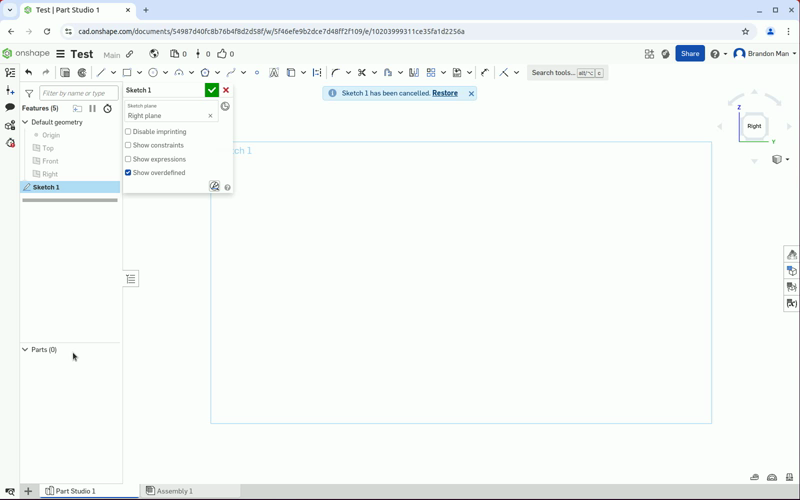
key_down(shift)
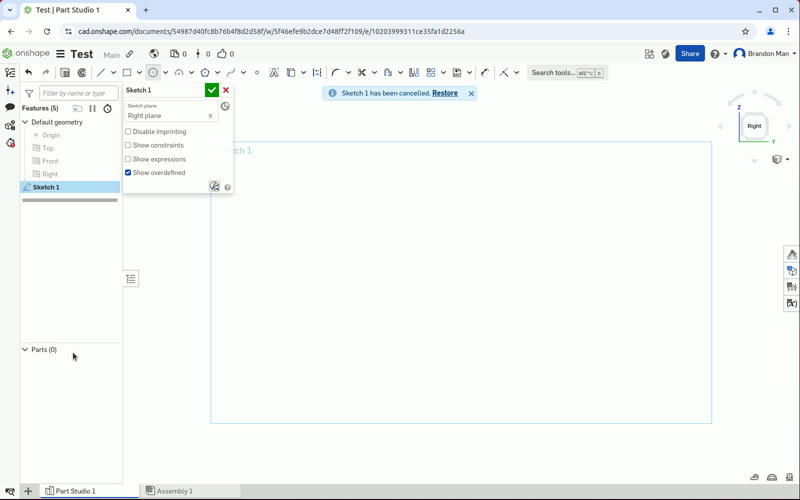
mouse_move(461, 282)
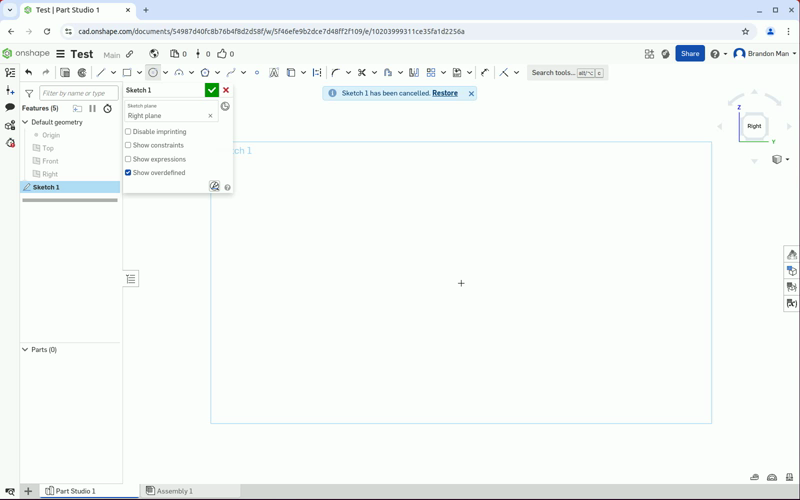
click(461, 282)
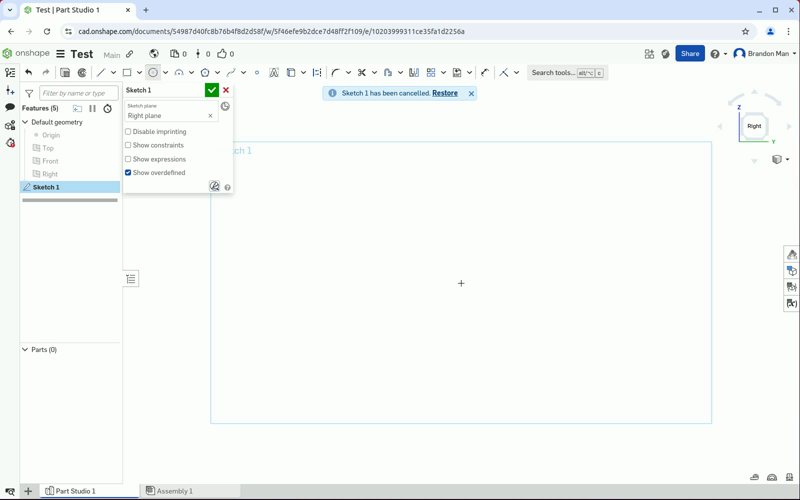
key_up(shift)
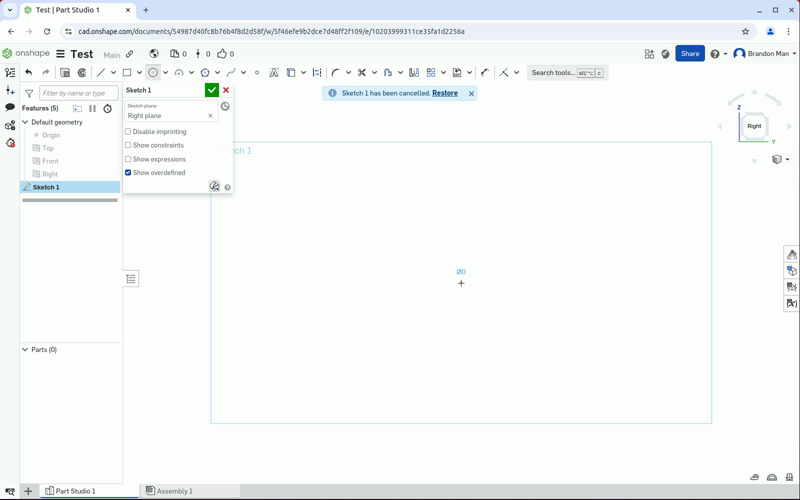
mouse_move(574, 282)
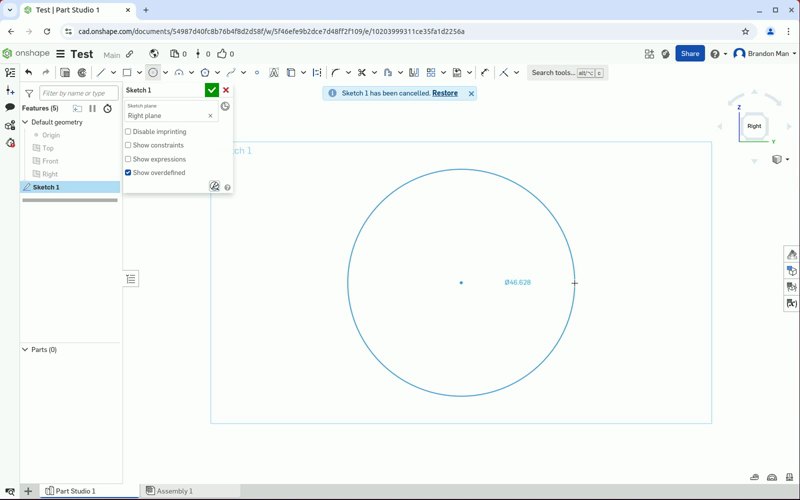
click(574, 282)
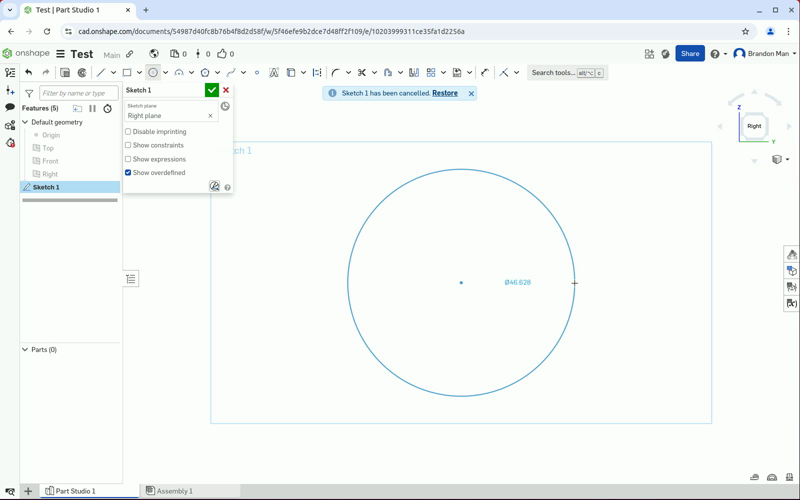
key(esc)
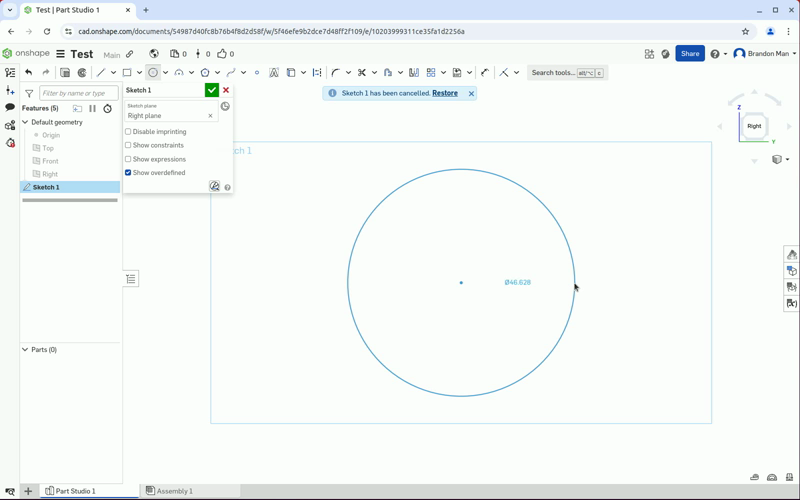
key(c)
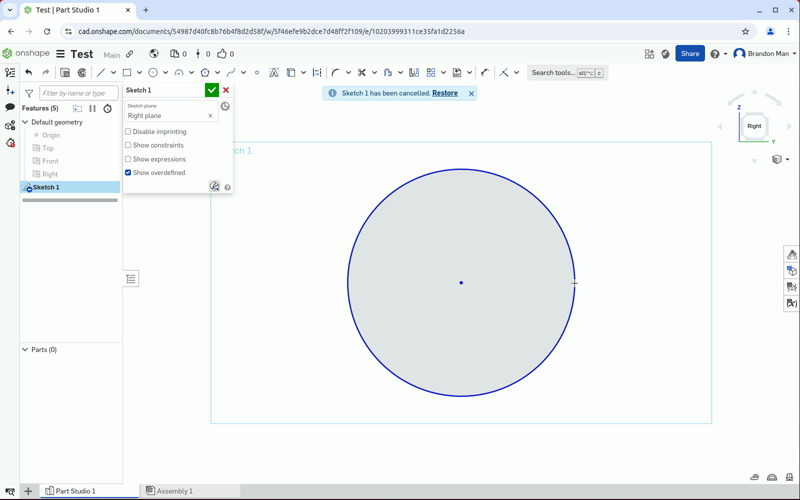
key_down(shift)
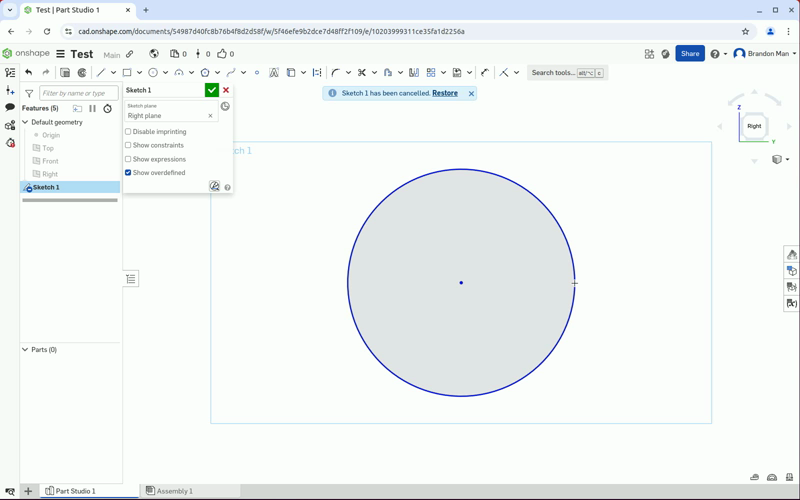
mouse_move(461, 282)
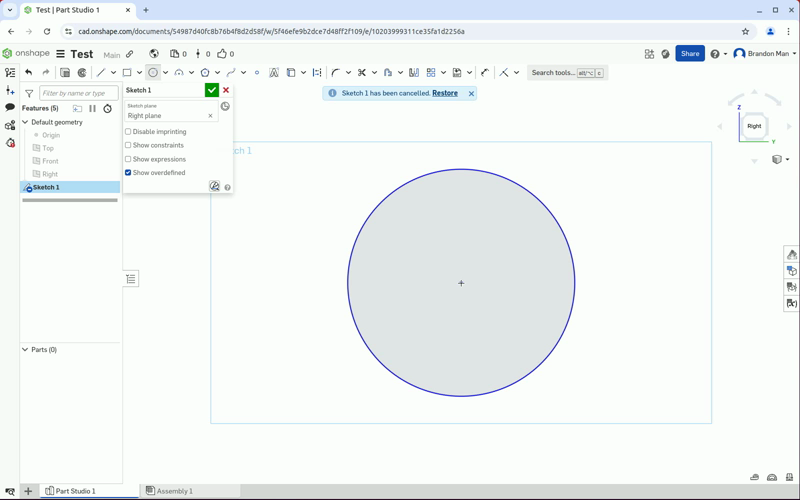
click(461, 282)
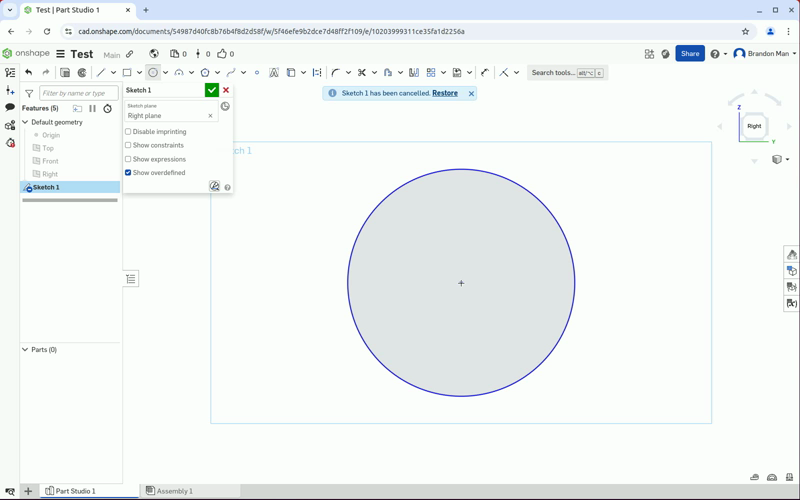
key_up(shift)
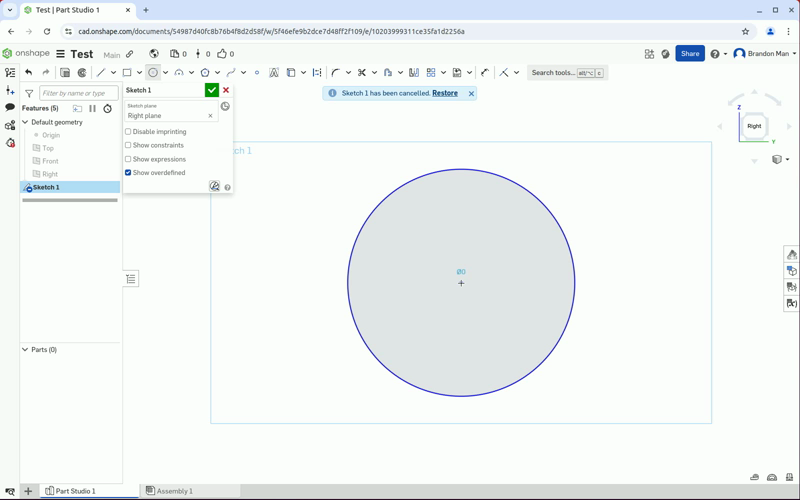
mouse_move(555, 282)
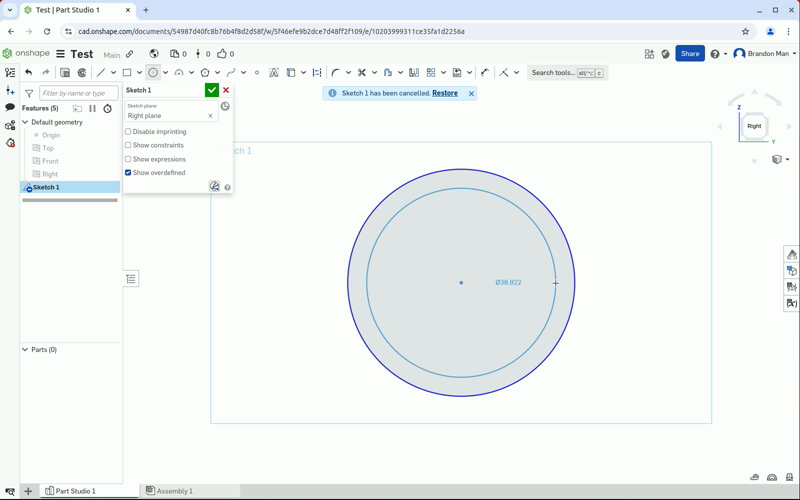
click(555, 282)
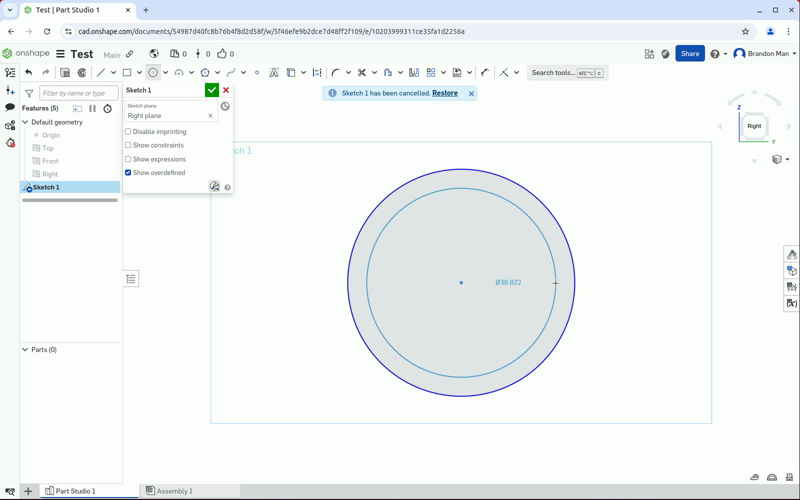
key(esc)
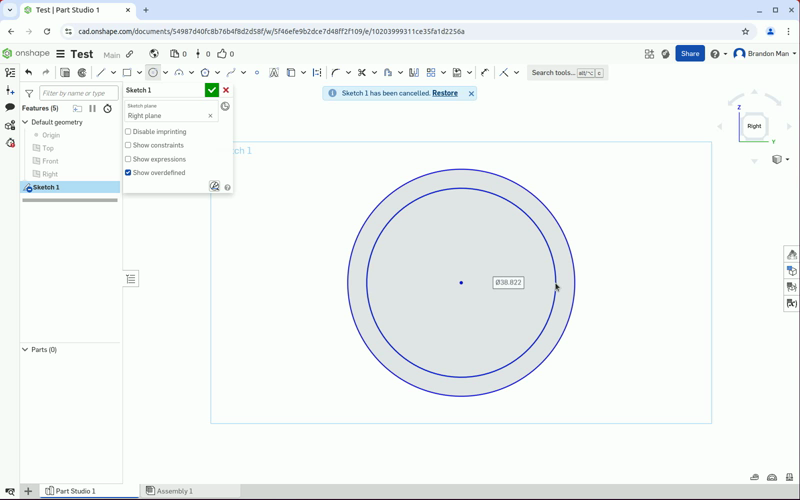
mouse_move(378, 221)
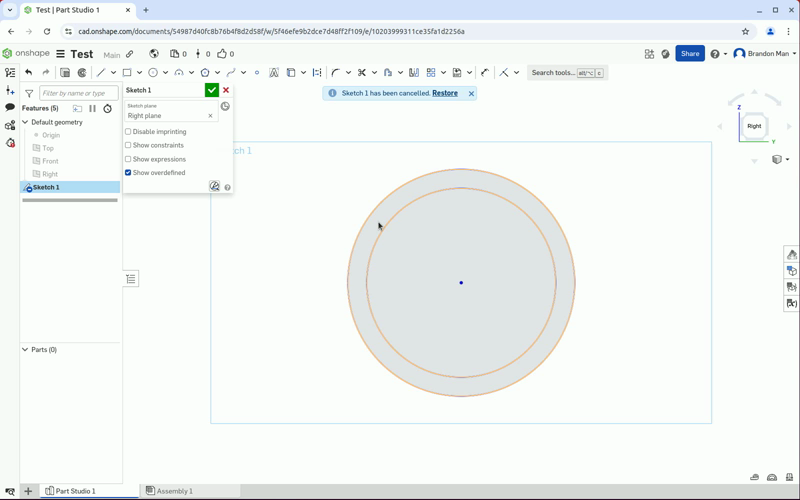
click(378, 221)
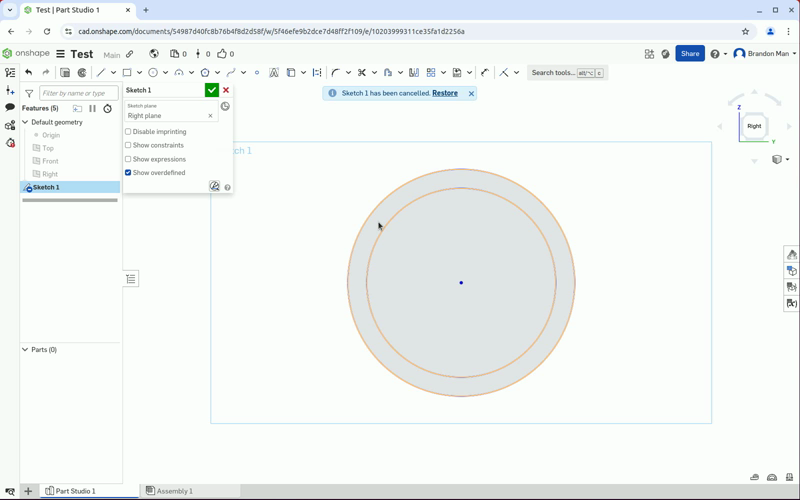
mouse_move(73, 352)
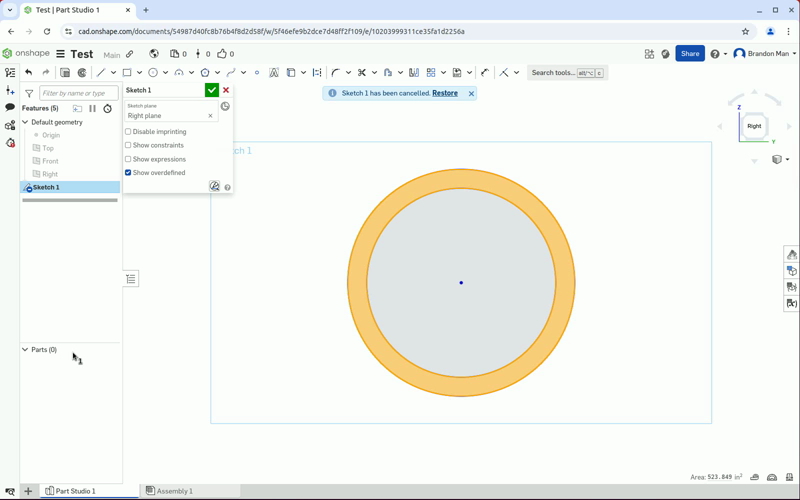
key(shift+y)
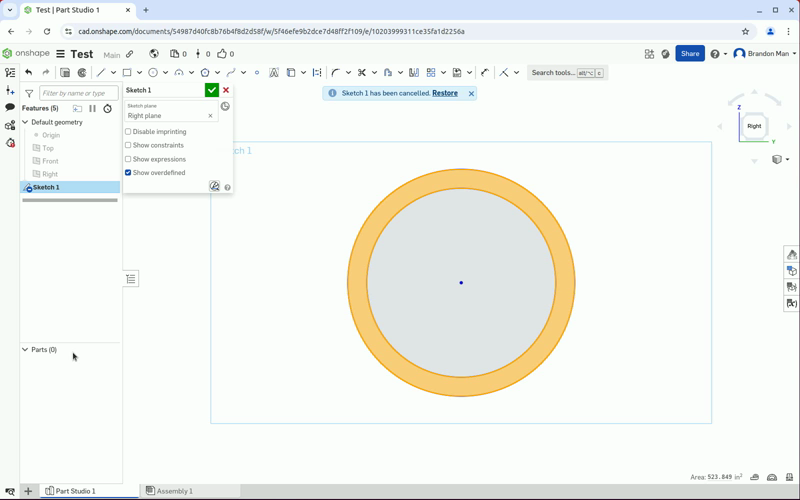
key(shift+e)
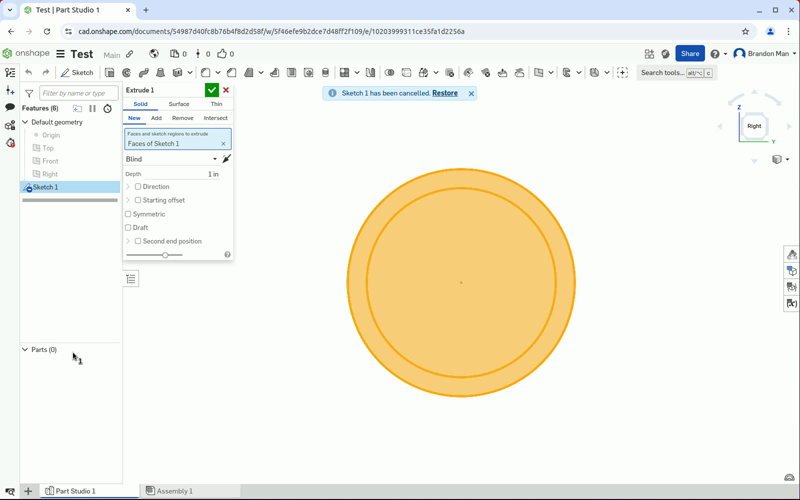
mouse_move(143, 106)
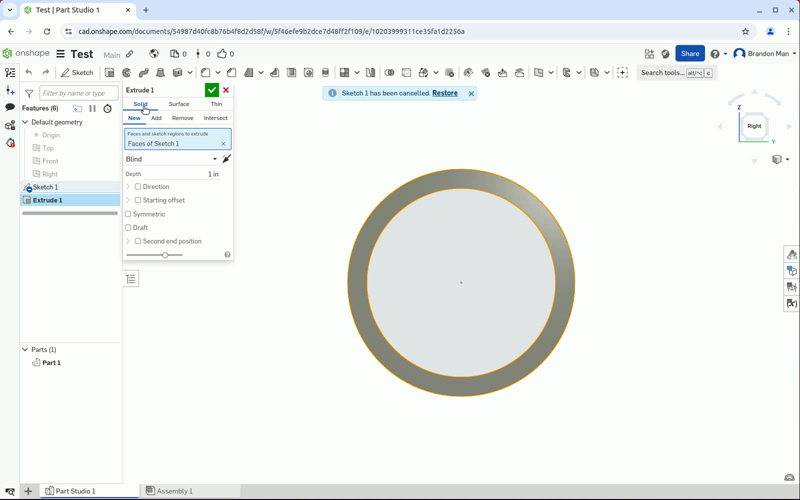
click(143, 106)
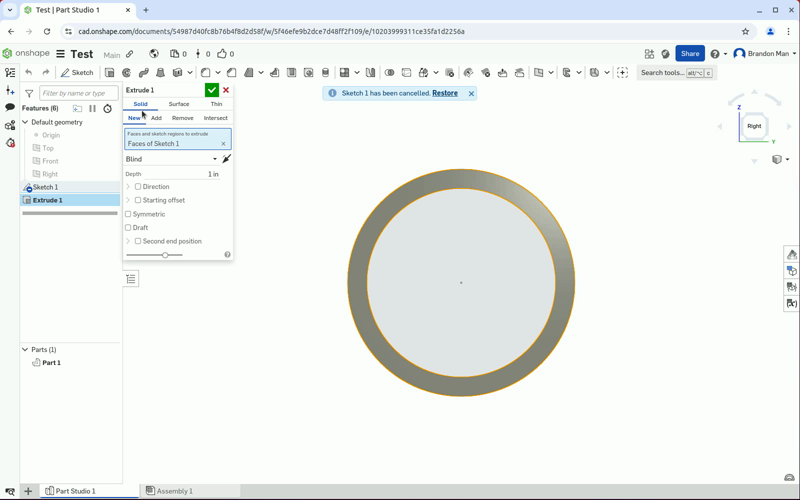
mouse_move(137, 120)
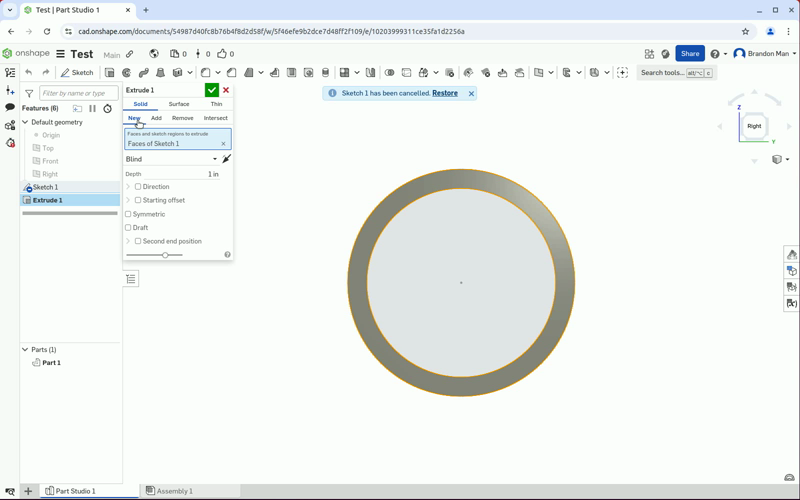
click(137, 120)
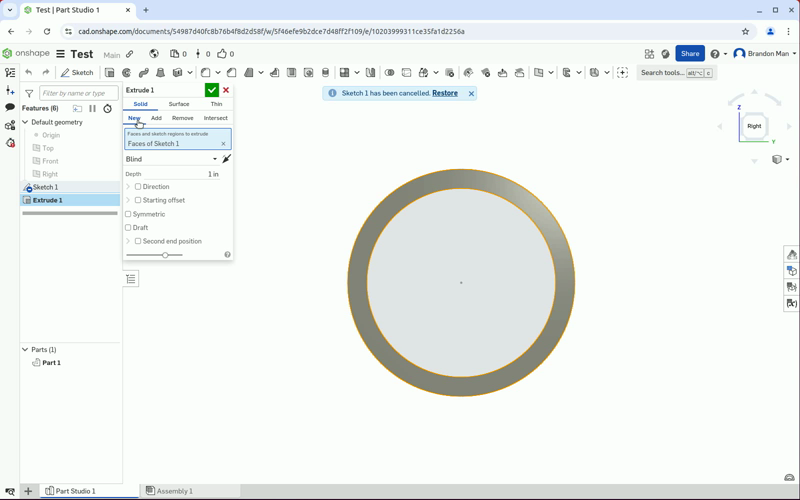
key(tab, 4)
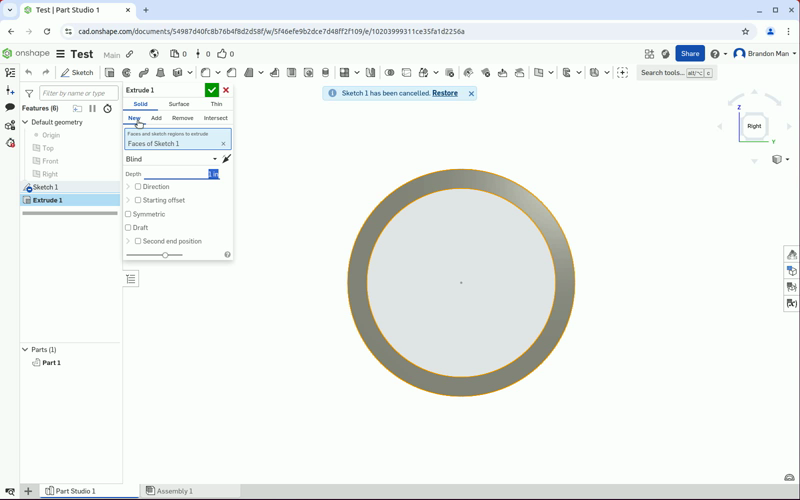
text(2.166)
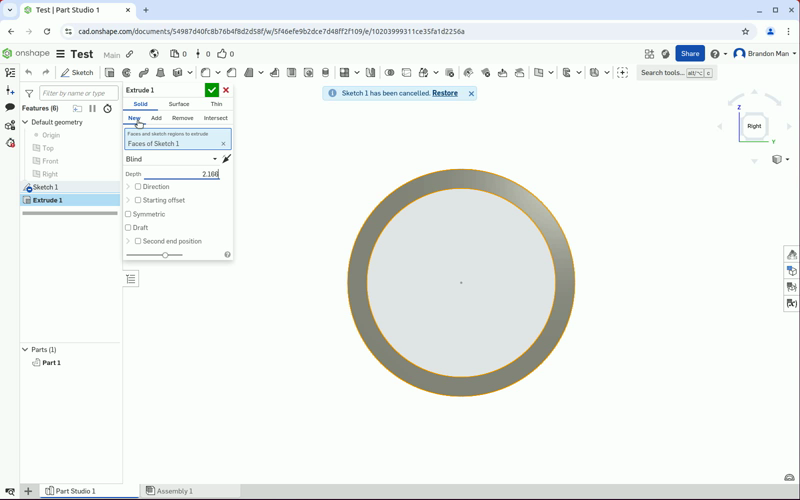
key(enter)
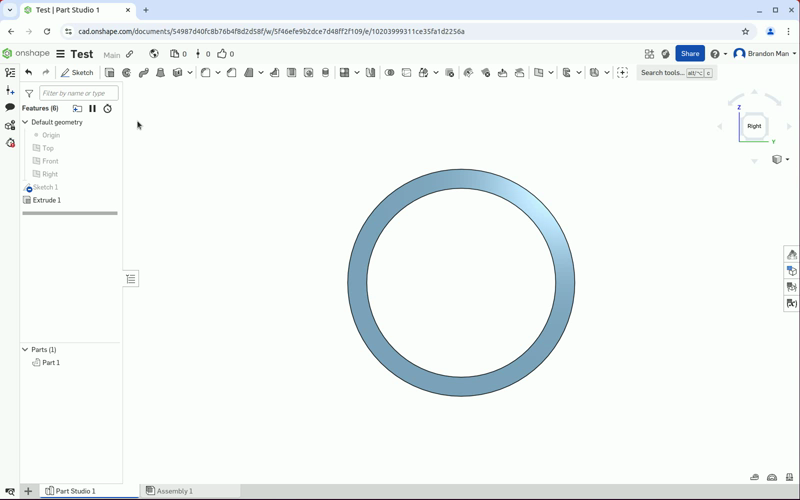
key(shift+h)
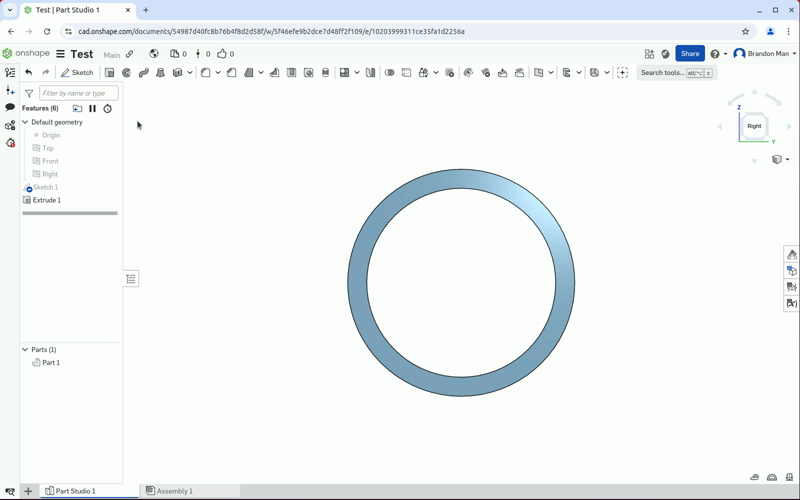
key(shift+h)
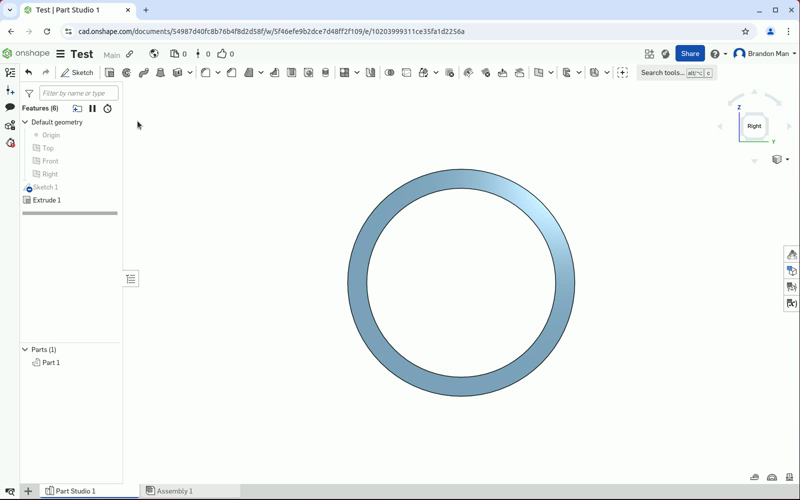
mouse_move(73, 189)
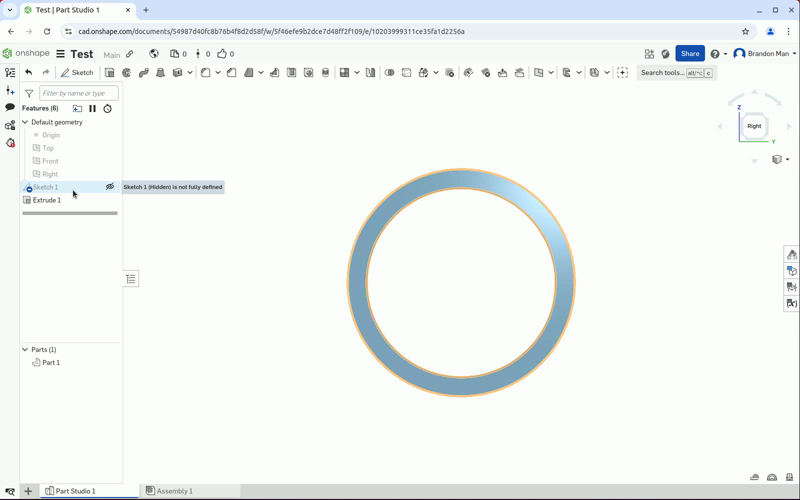
click(73, 189)
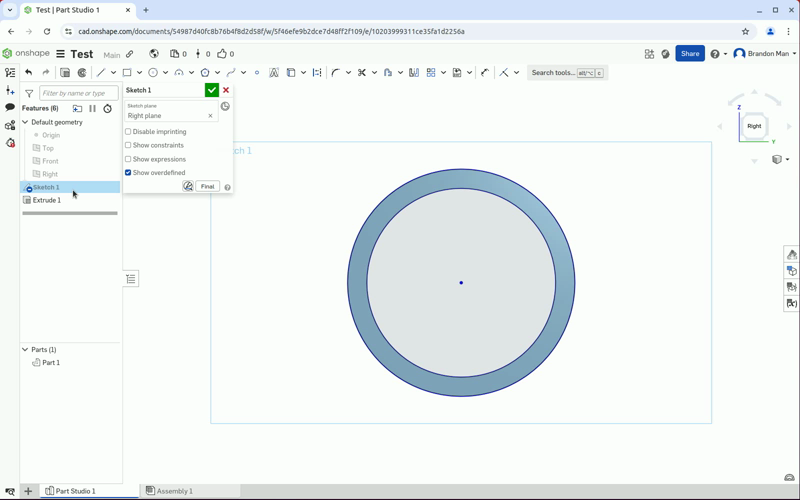
mouse_move(229, 92)
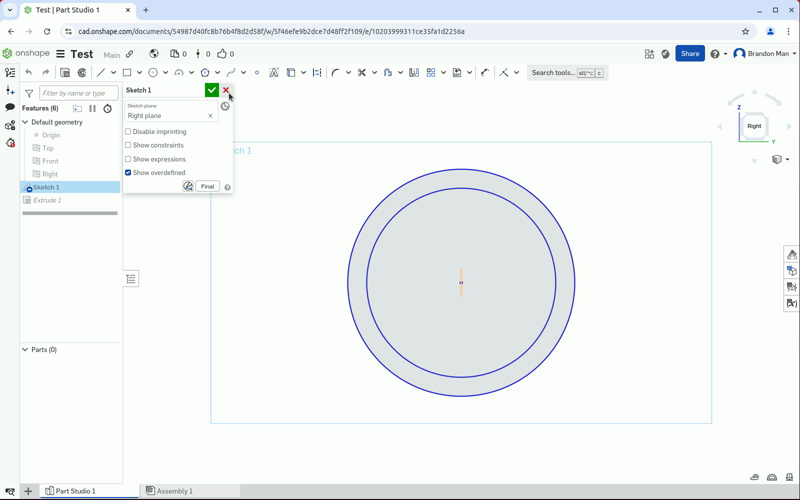
click(229, 92)
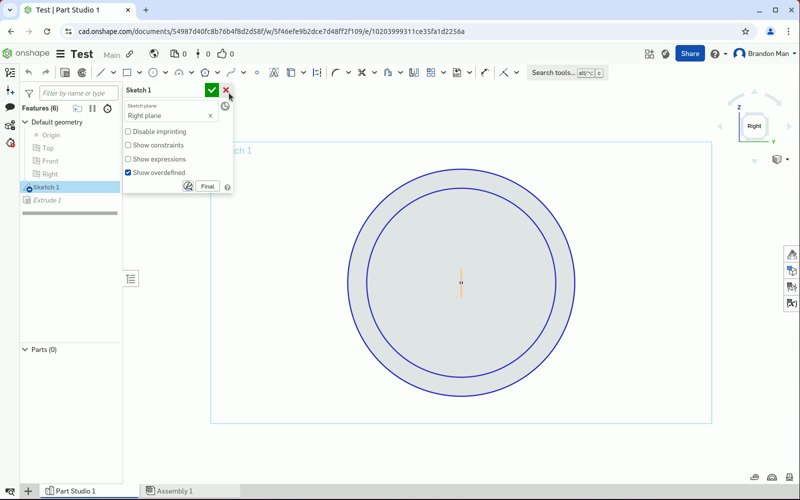
key(shift+s)
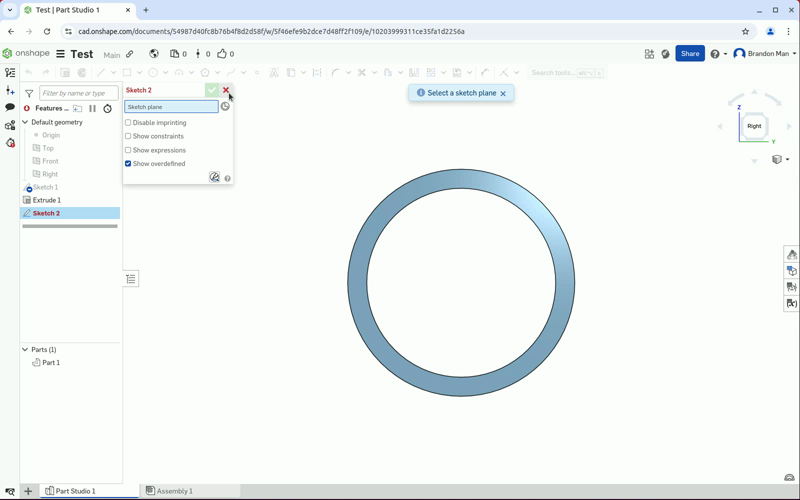
mouse_move(73, 176)
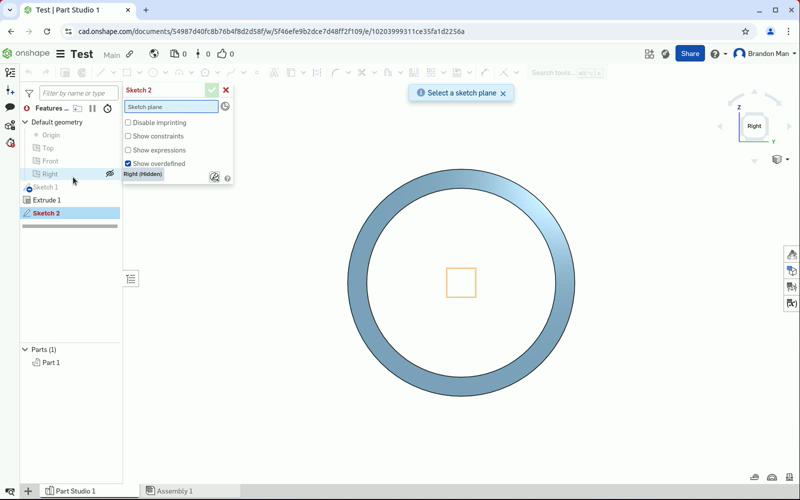
click(73, 176)
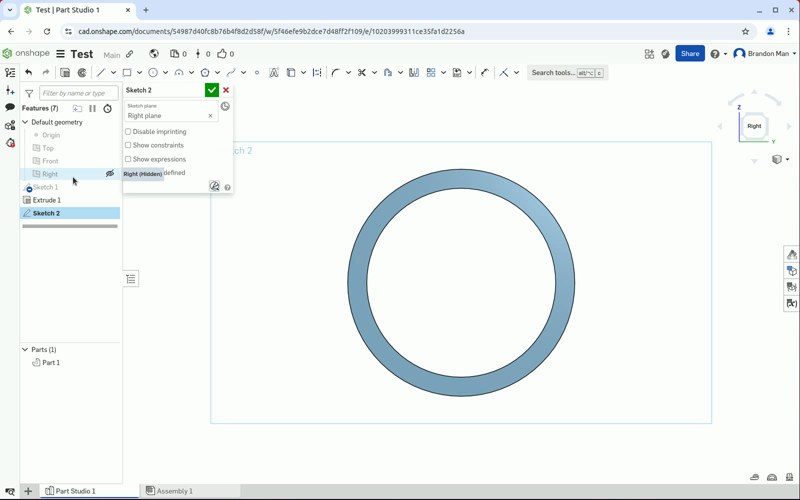
mouse_move(73, 352)
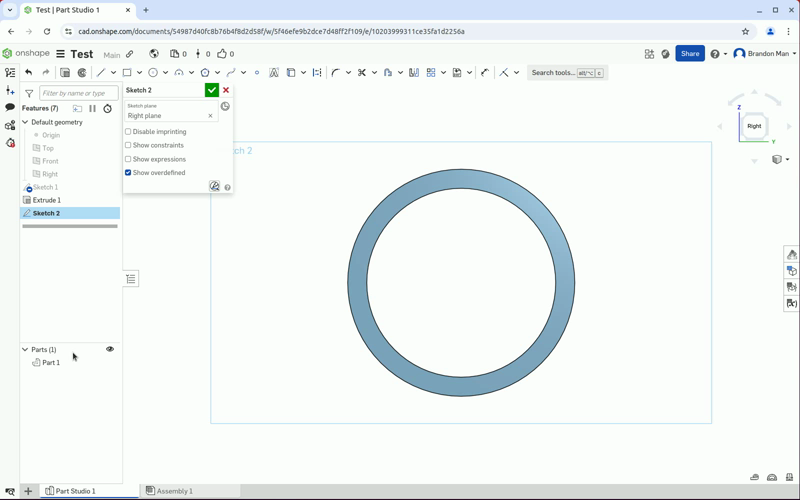
key(y)
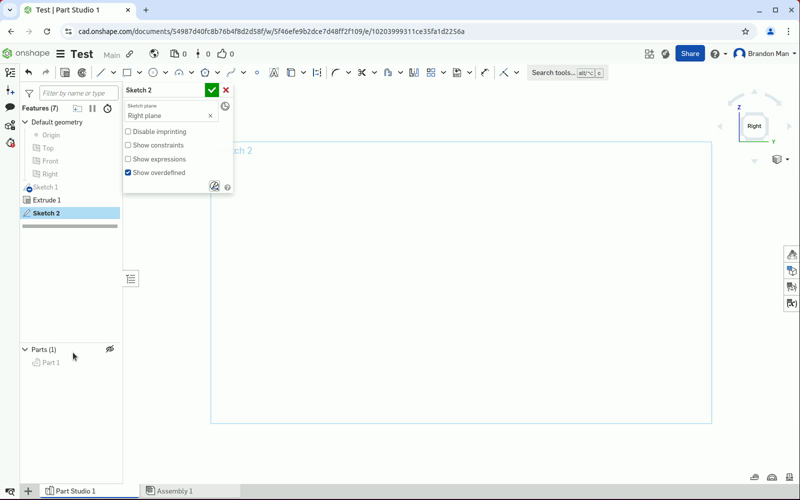
key(c)
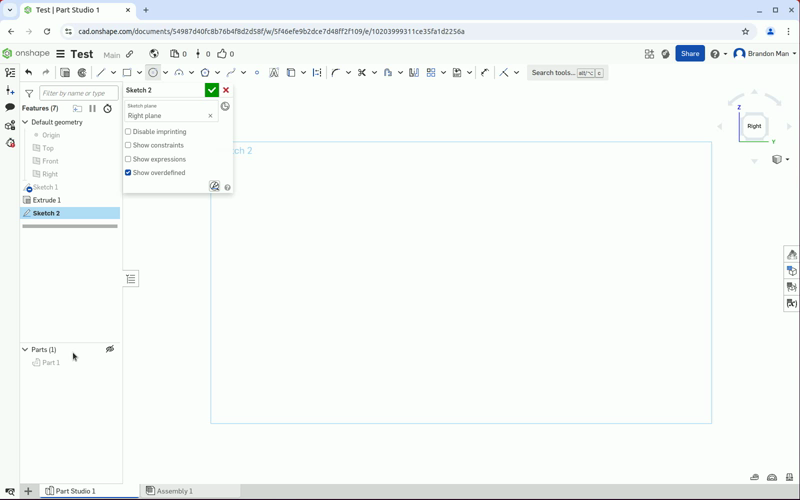
key_down(shift)
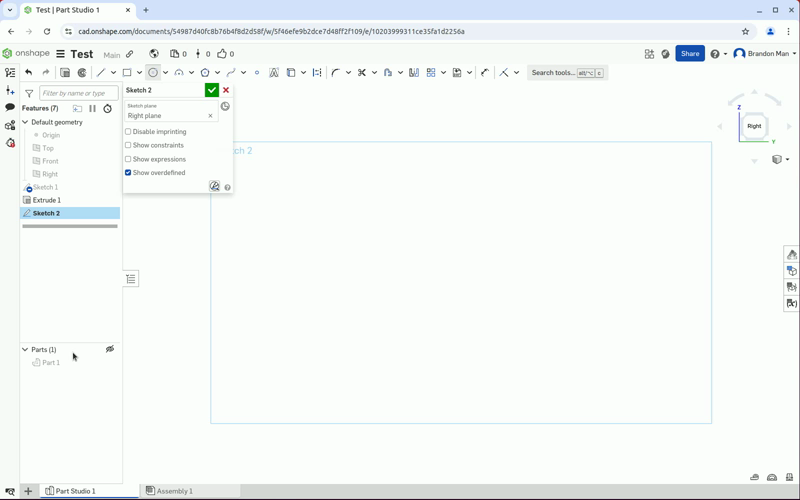
mouse_move(461, 282)
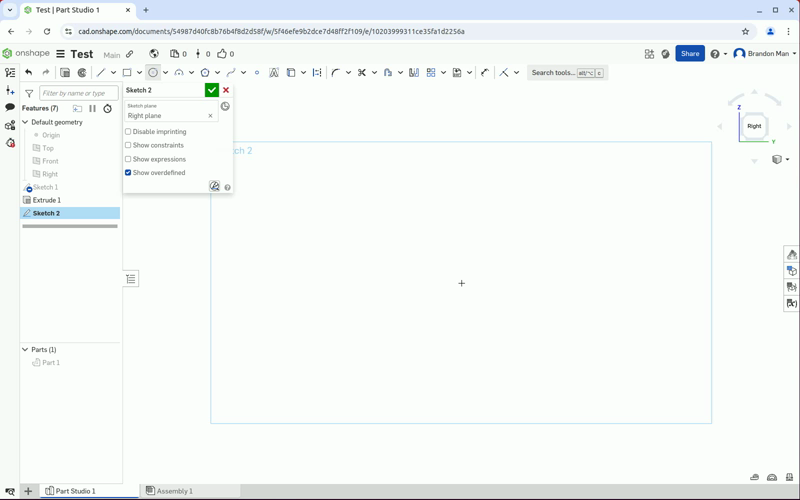
click(461, 282)
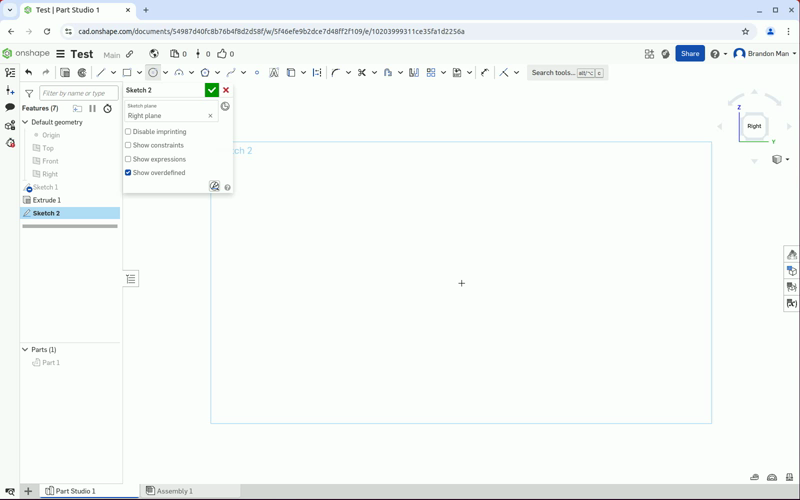
key_up(shift)
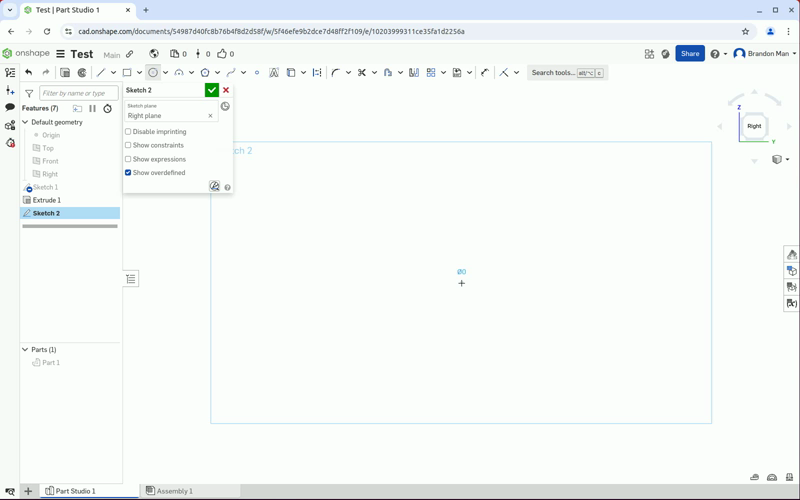
mouse_move(567, 282)
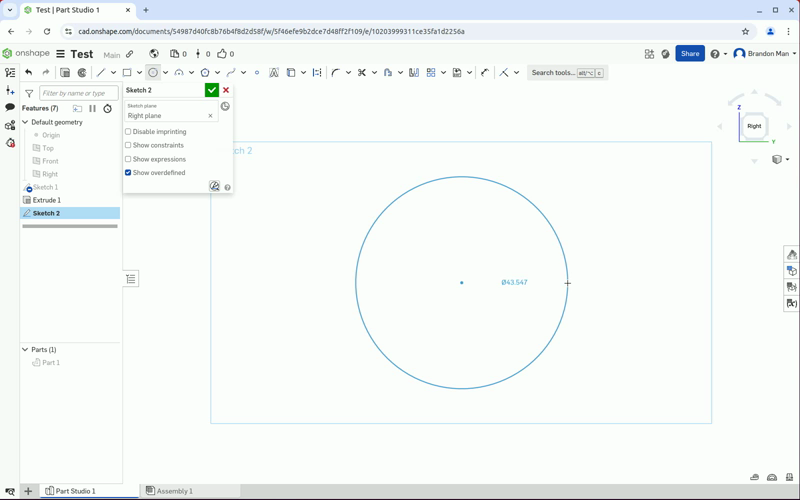
click(567, 282)
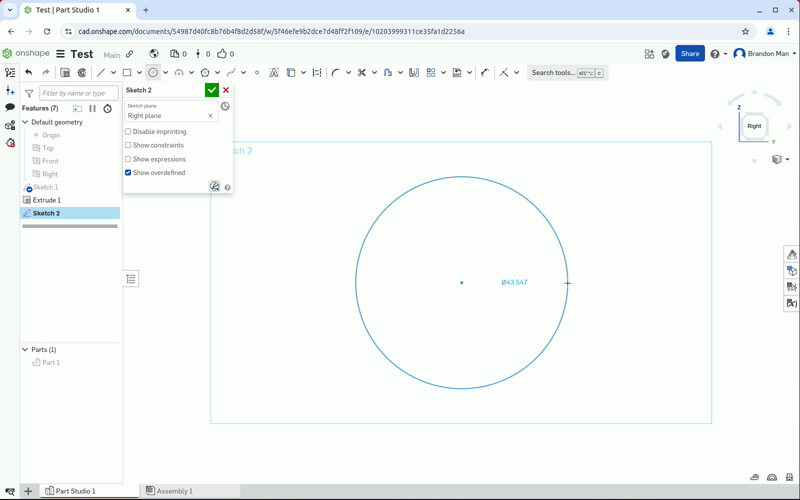
key(esc)
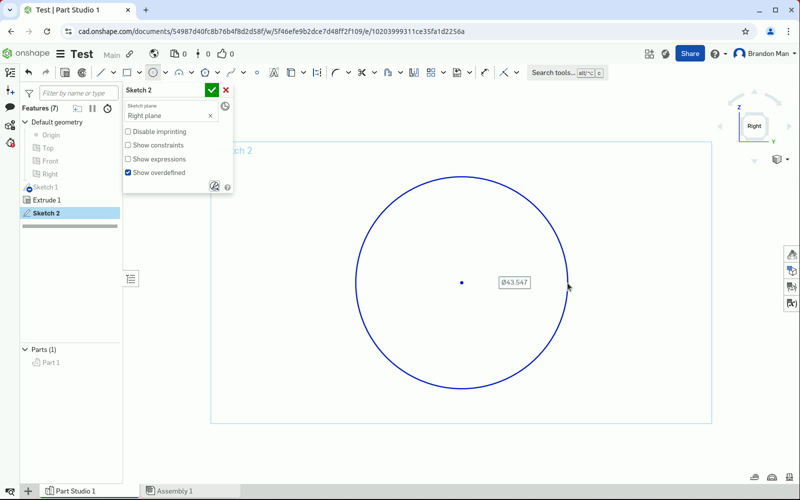
key(c)
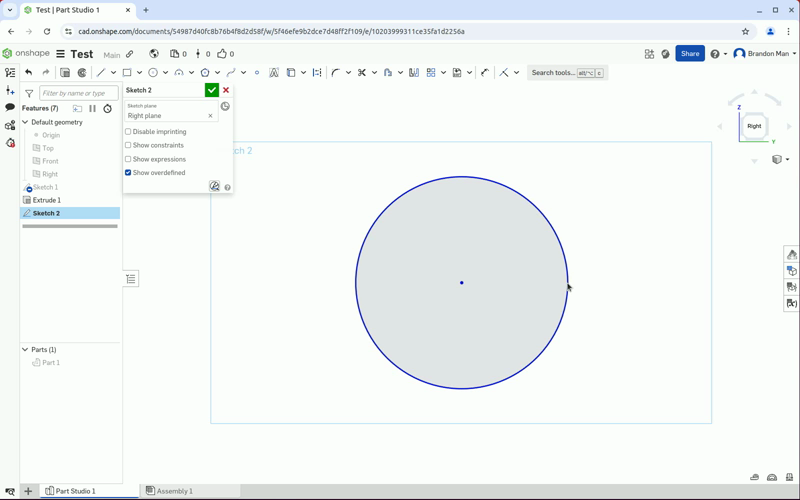
key_down(shift)
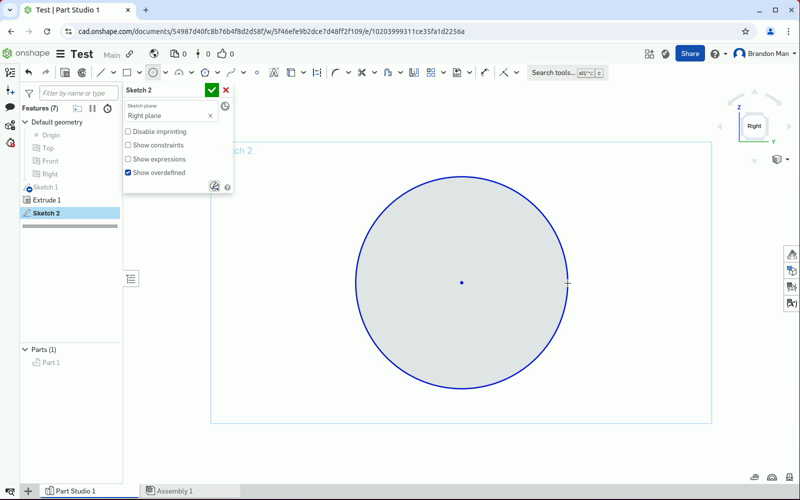
mouse_move(461, 282)
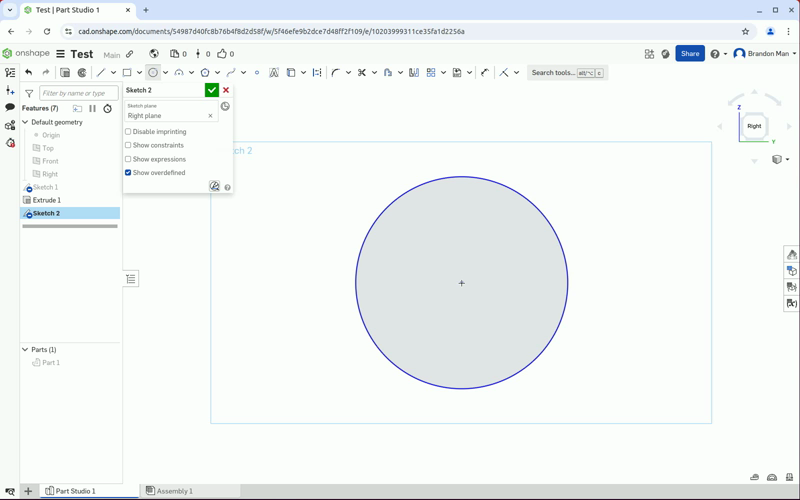
click(461, 282)
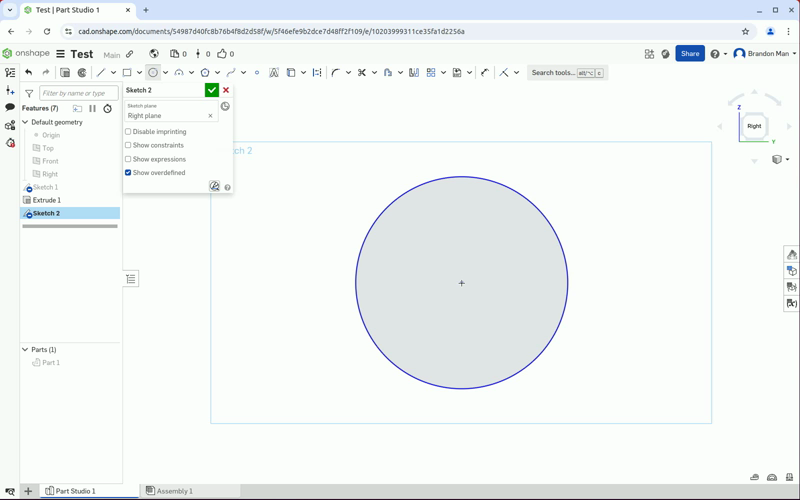
key_up(shift)
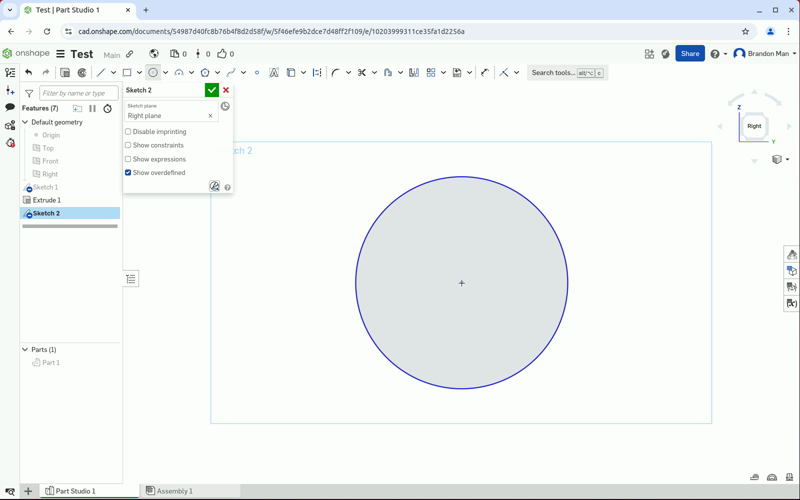
mouse_move(543, 282)
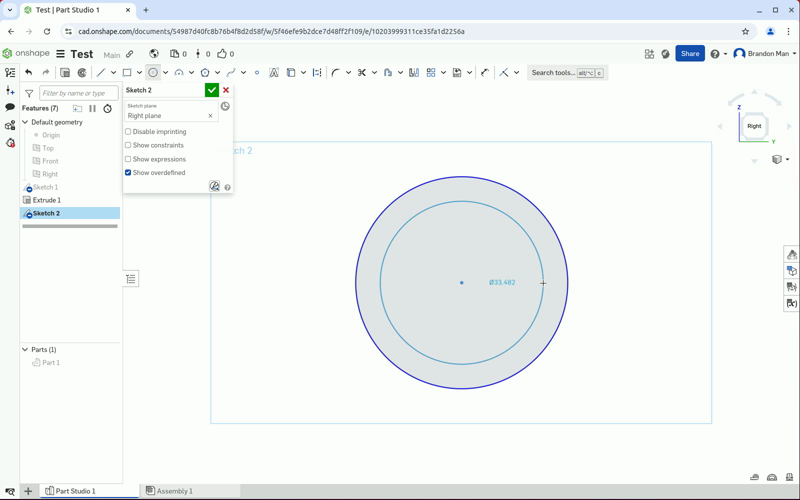
click(543, 282)
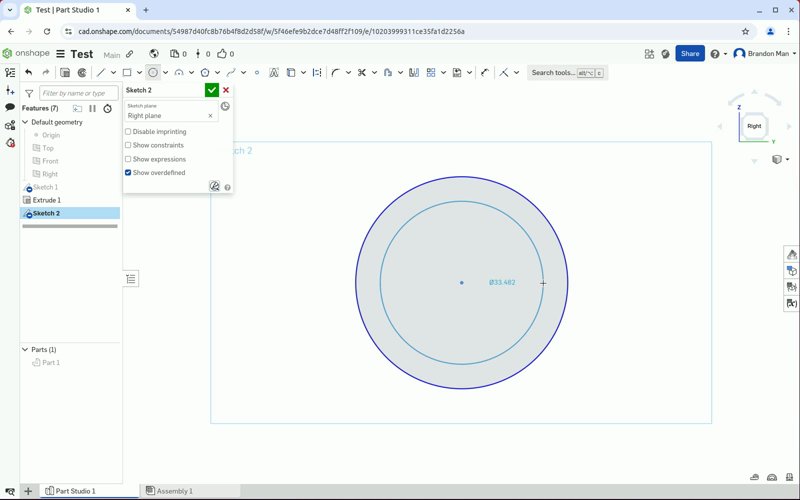
key(esc)
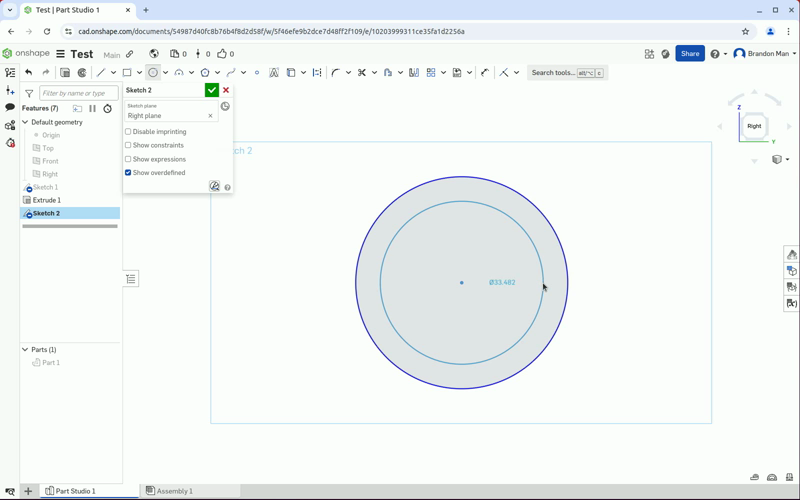
mouse_move(387, 222)
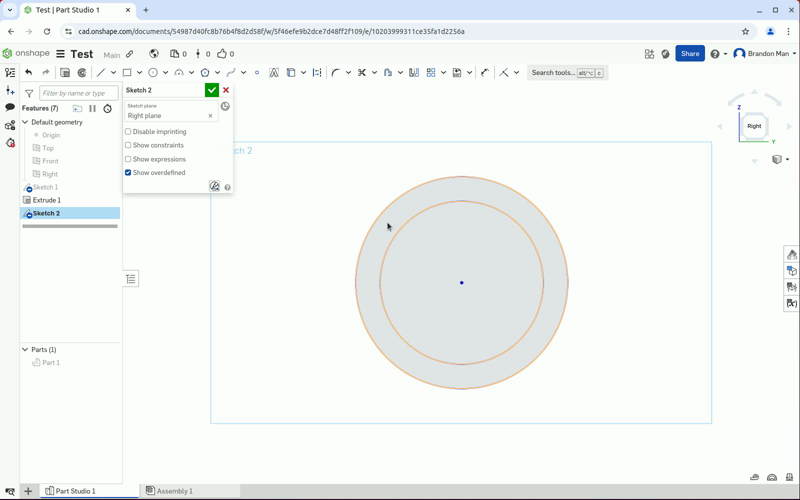
click(387, 222)
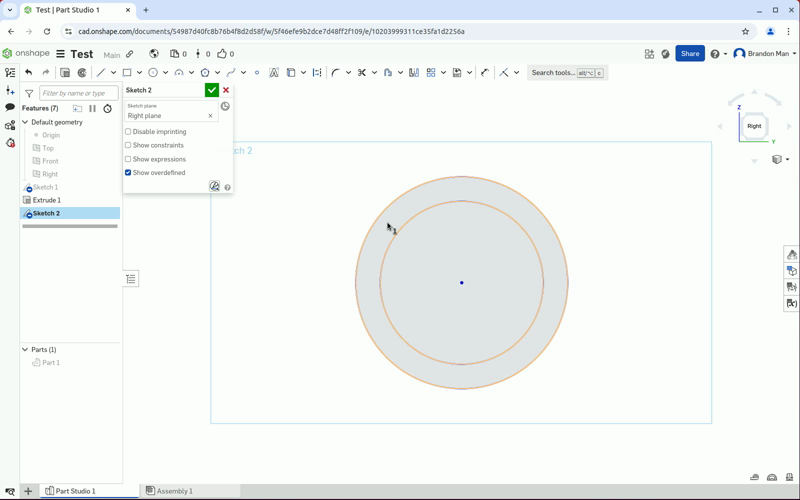
mouse_move(73, 352)
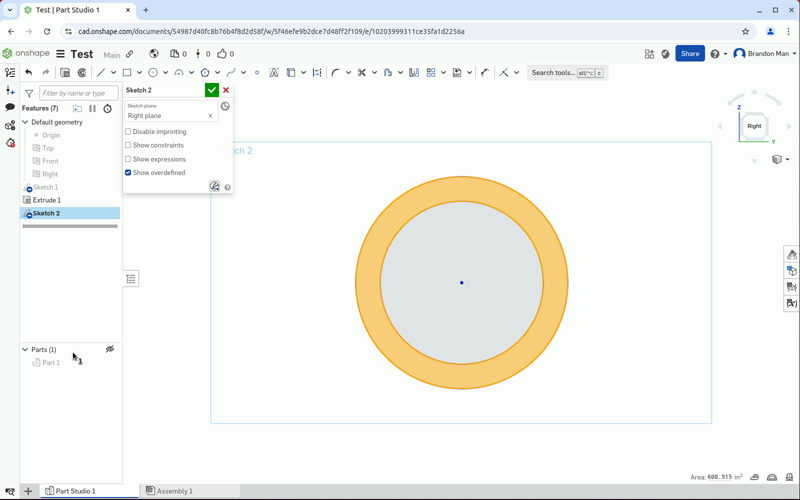
key(shift+y)
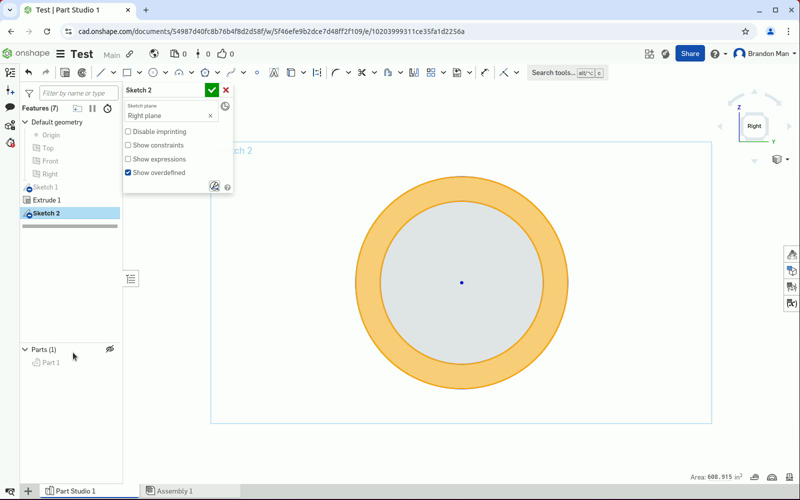
key(shift+e)
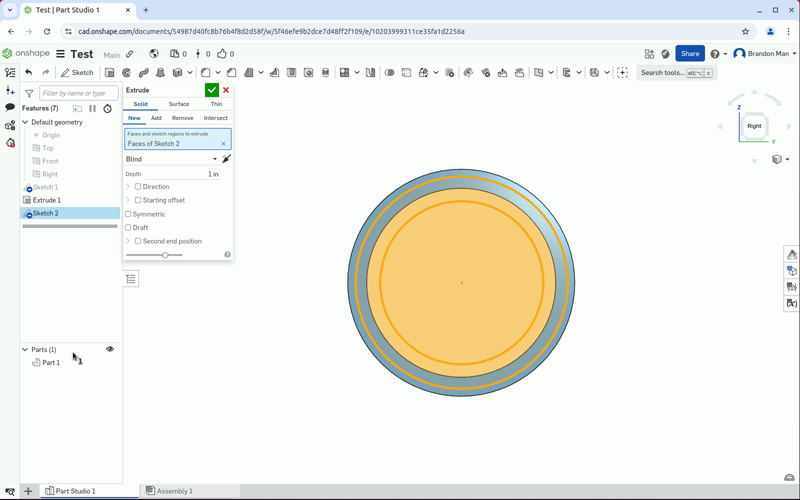
mouse_move(143, 106)
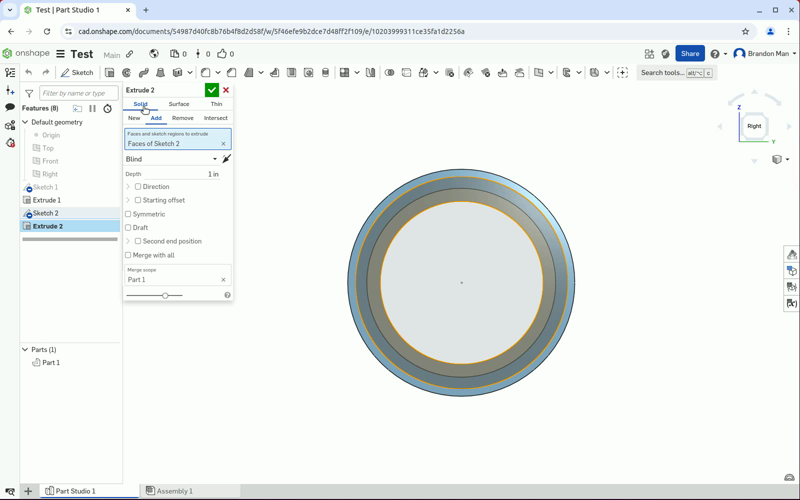
click(143, 106)
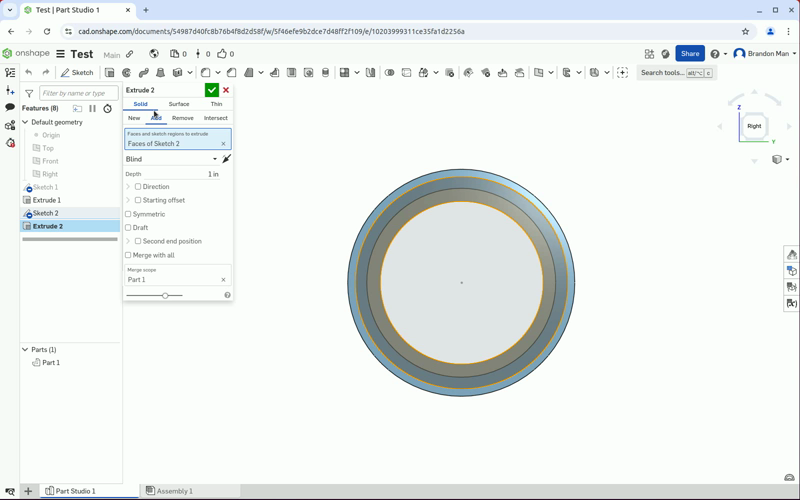
mouse_move(186, 120)
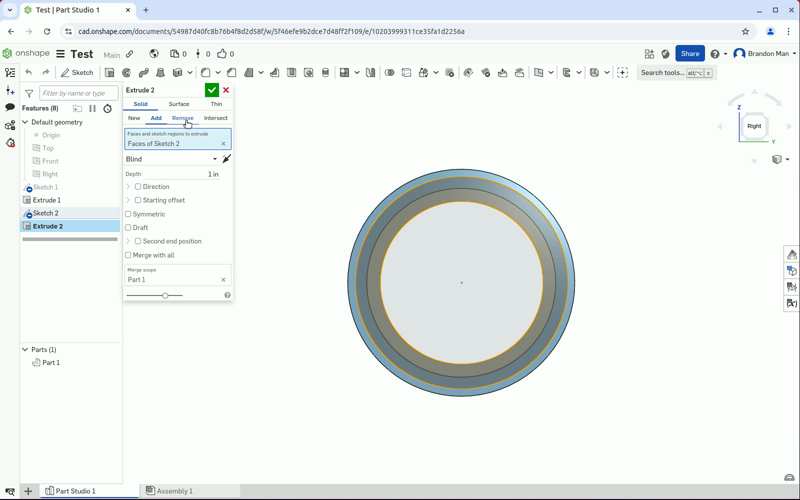
click(186, 120)
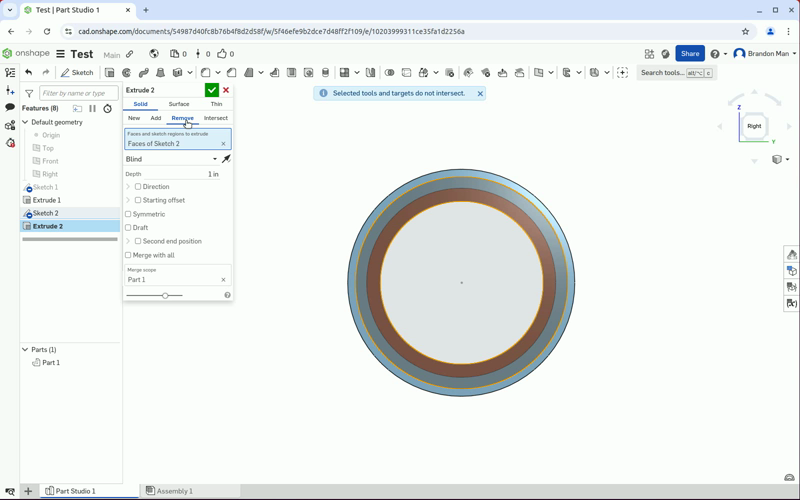
key(tab, 4)
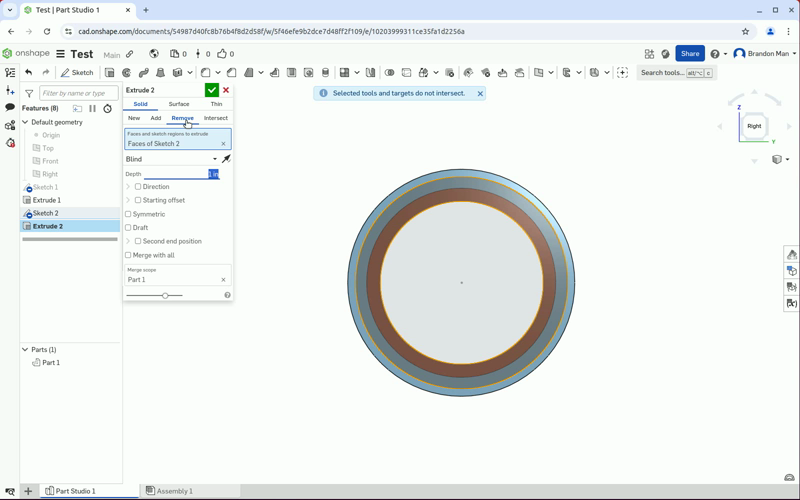
text(-0.963)
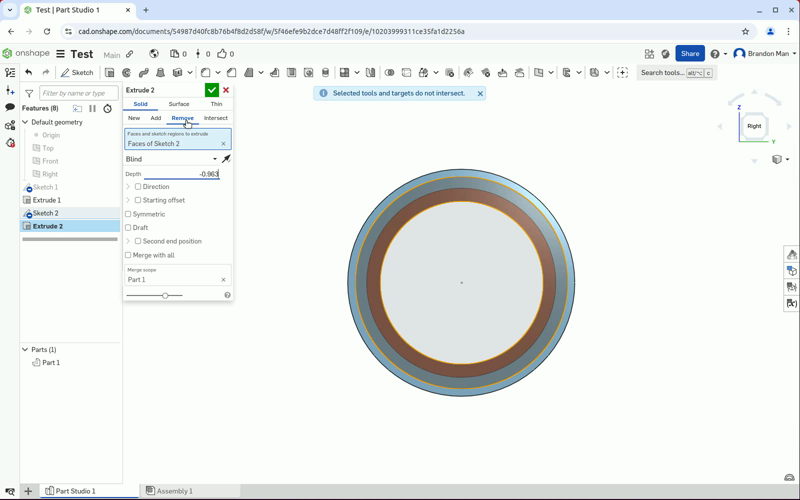
key(tab, 6)
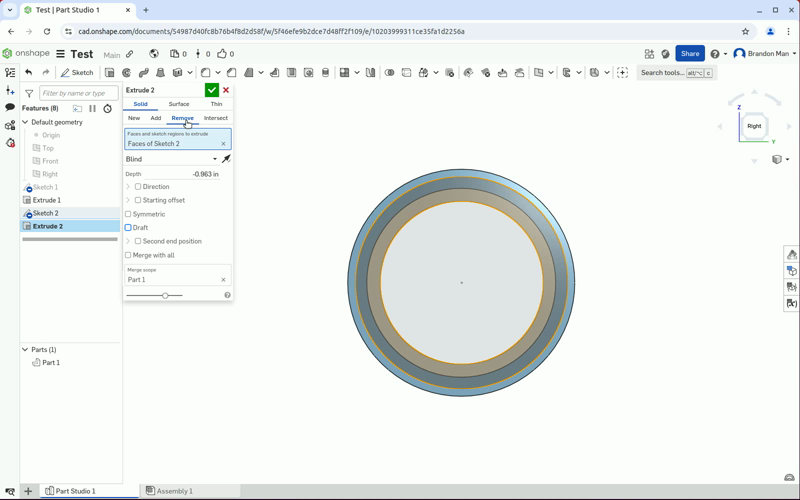
key(space)
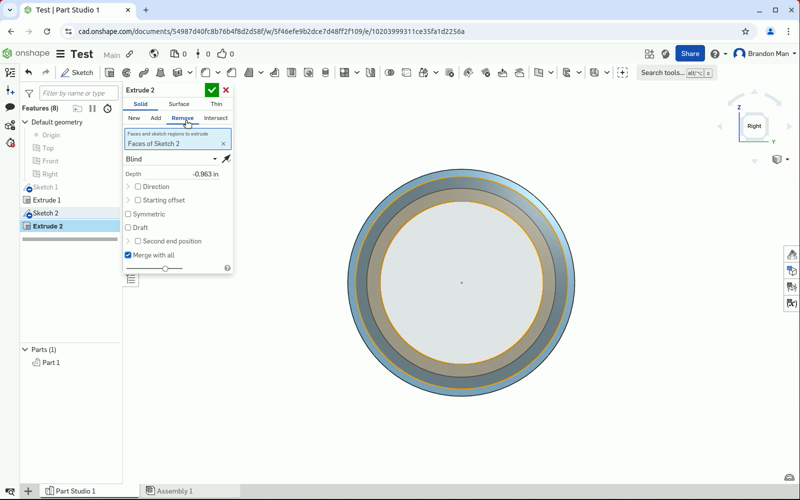
key(enter)
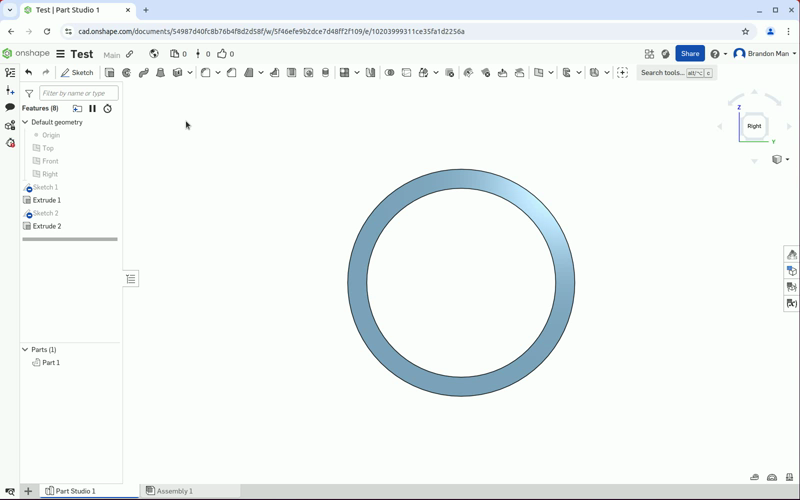
key(shift+h)
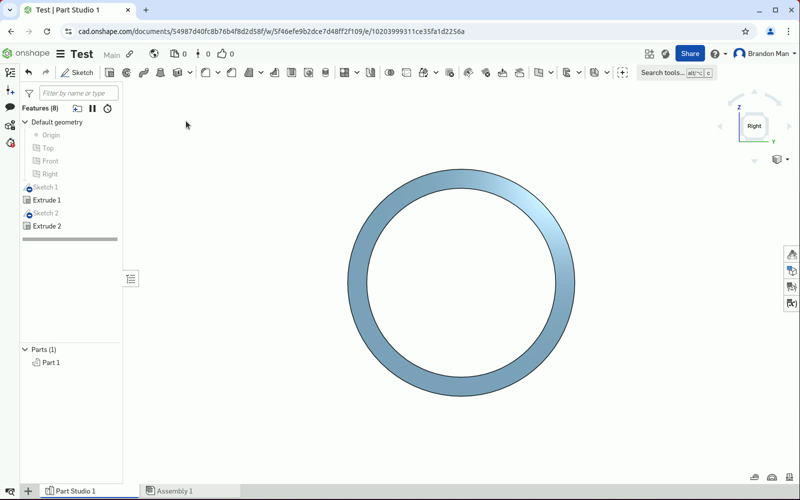
key(shift+h)
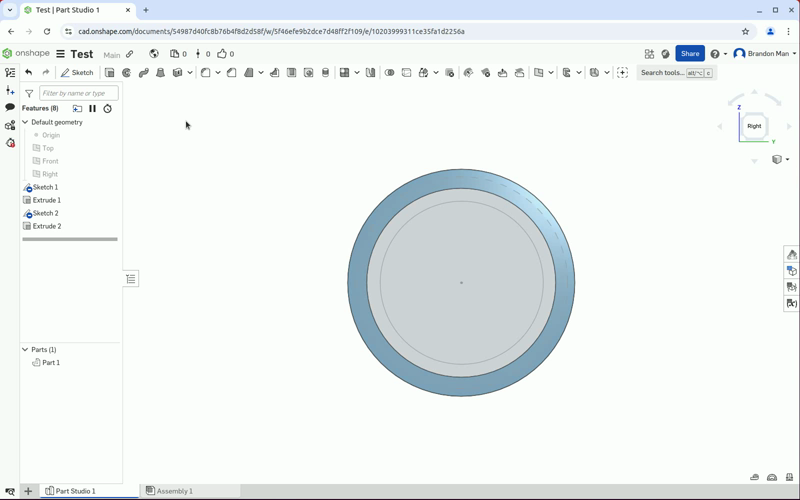
key(shift+7)
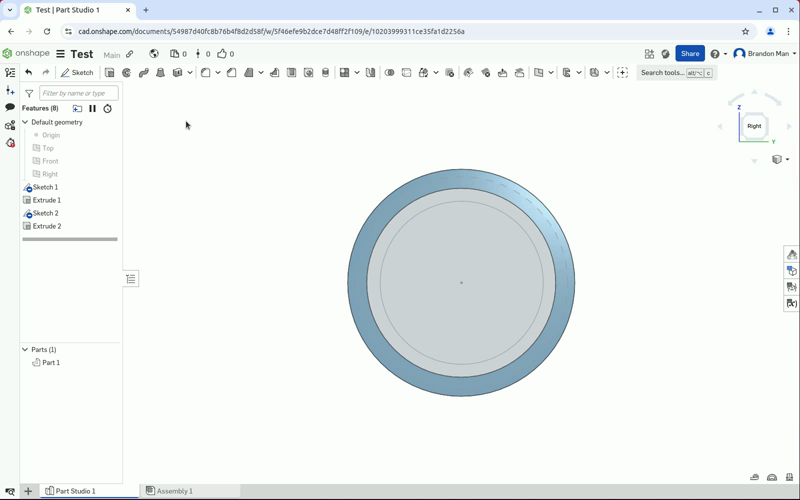
key(right, 2)
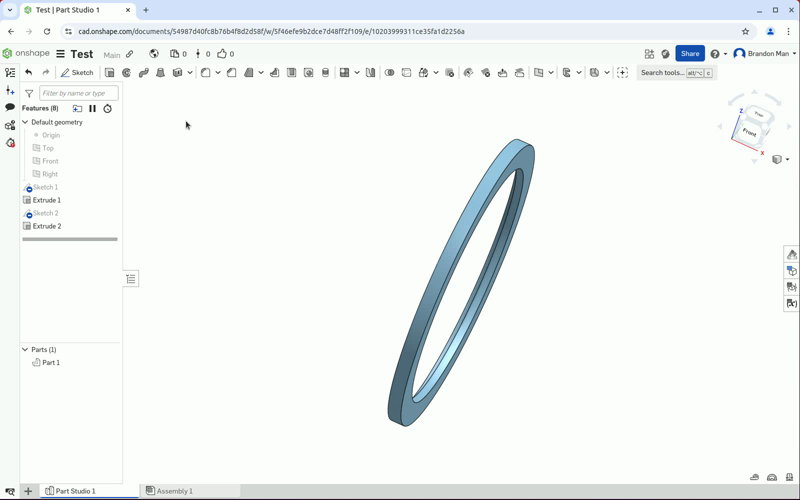
key(down, 2)
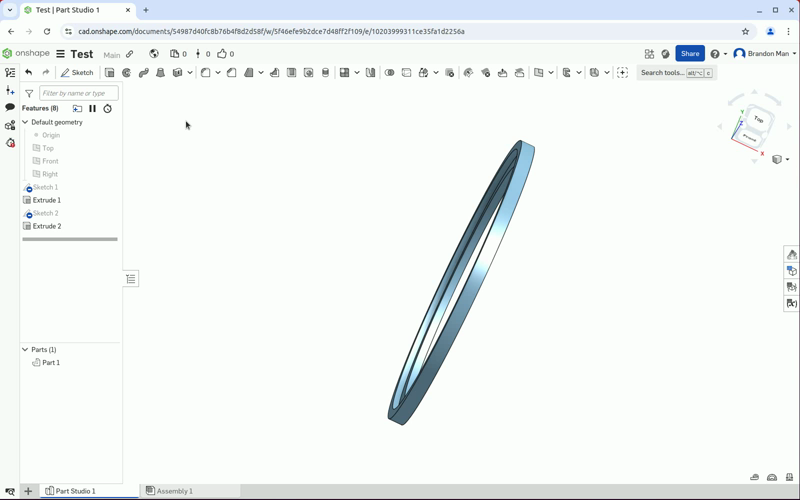
key(up, 2)
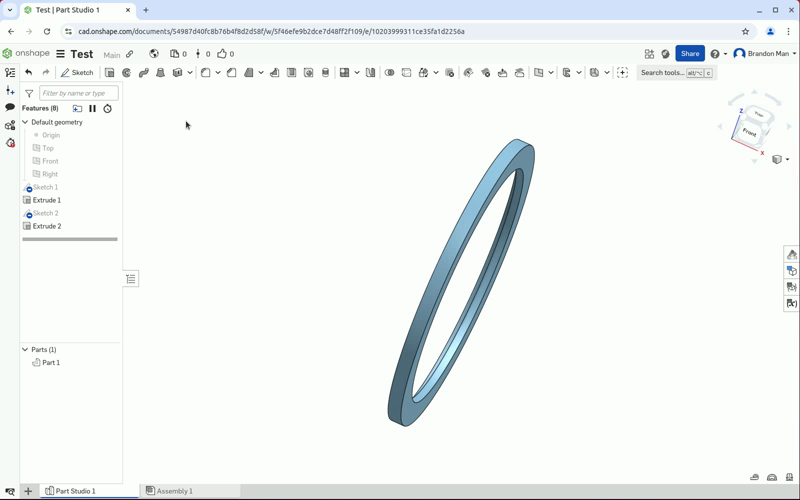
key(left, 2)
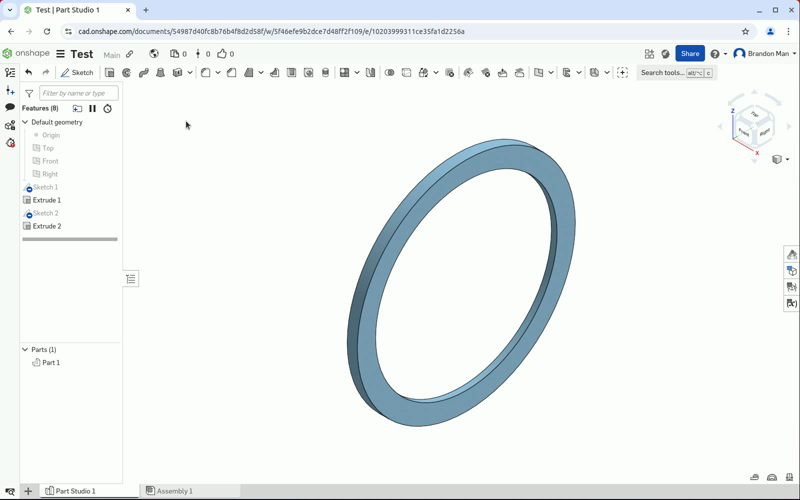
mouse_move(73, 189)
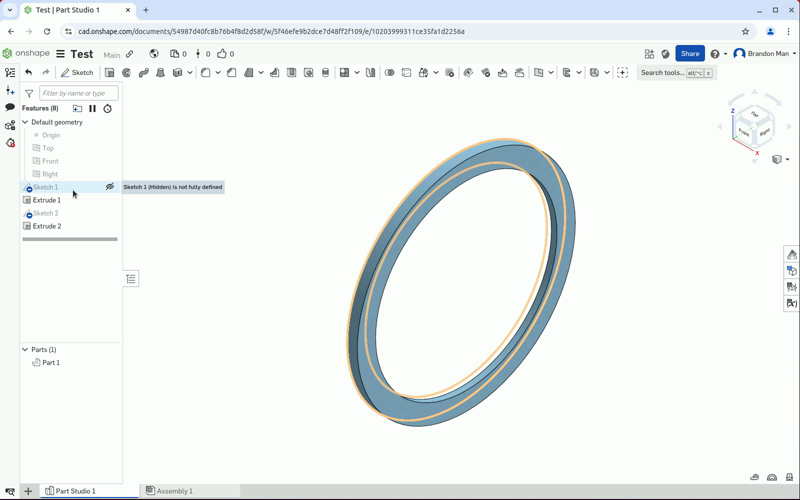
click(73, 189)